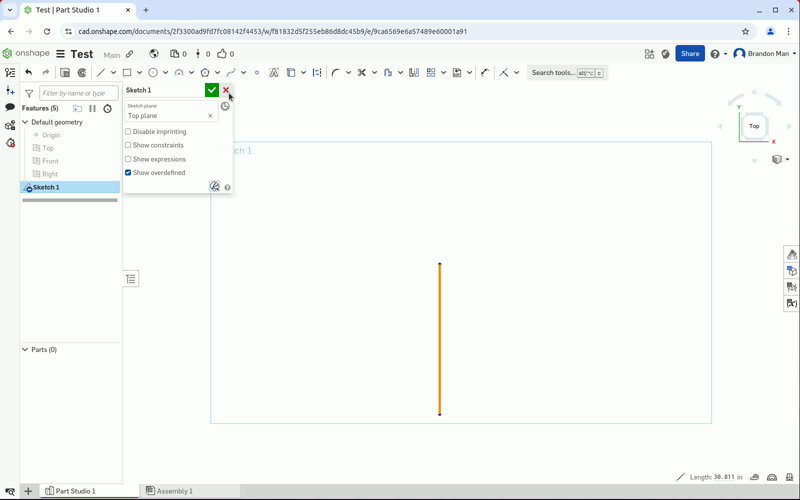
key(shift+h)
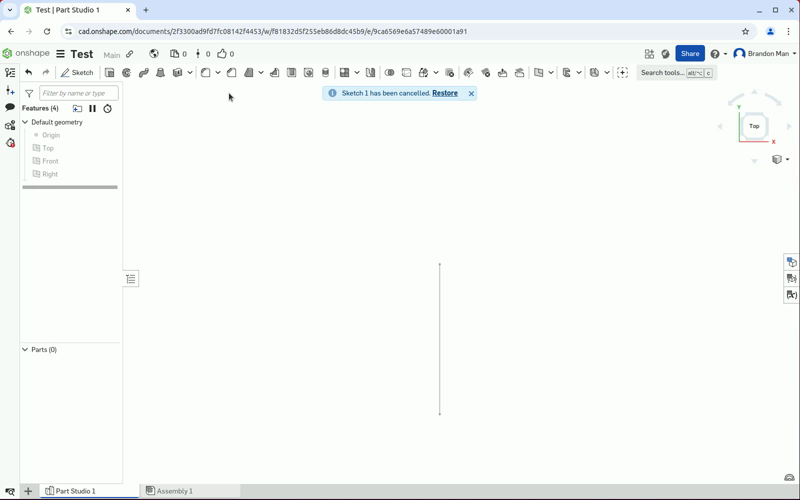
mouse_move(73, 352)
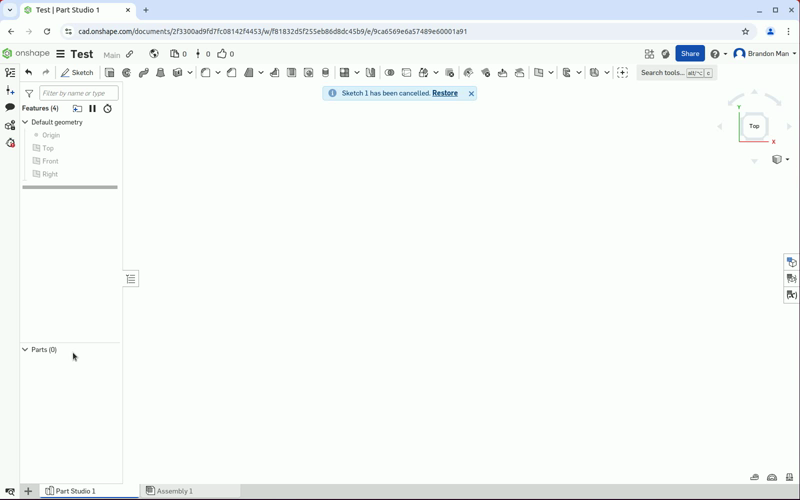
key(y)
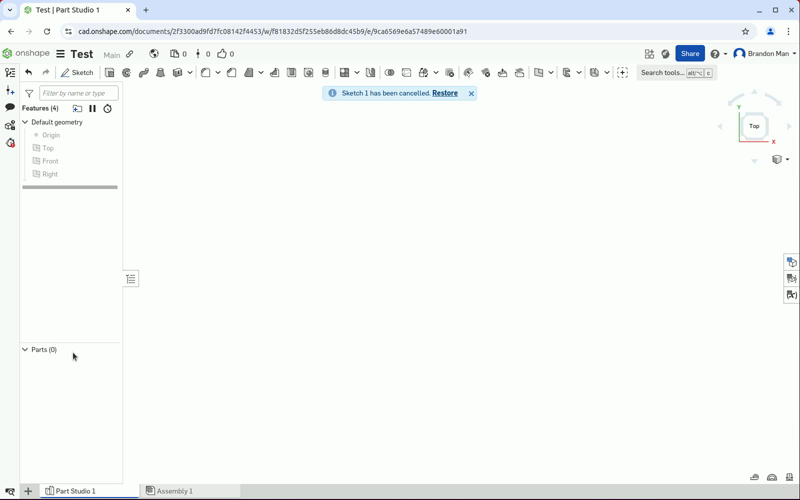
key(shift+p)
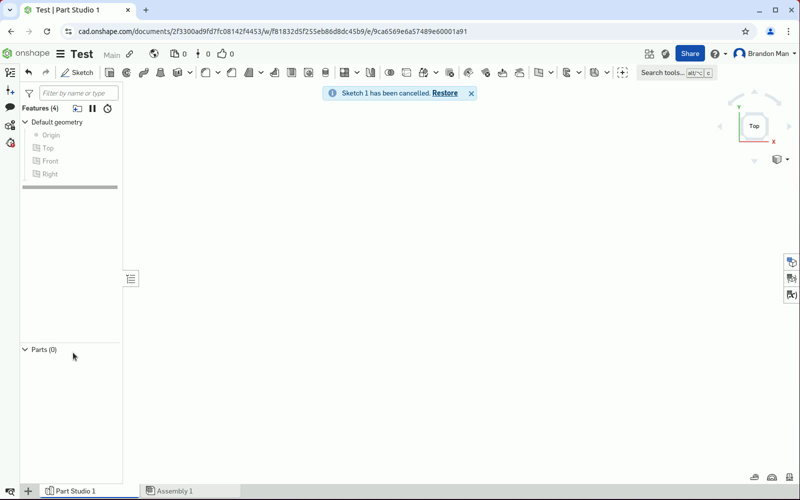
key(space)
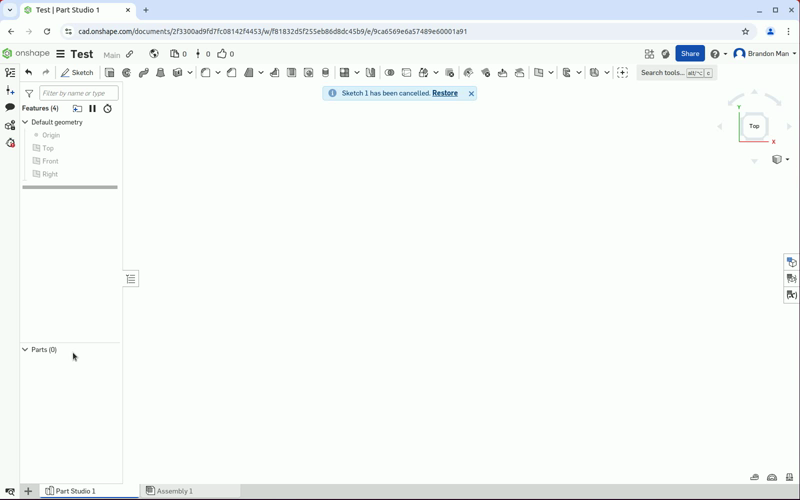
key_down(shift)
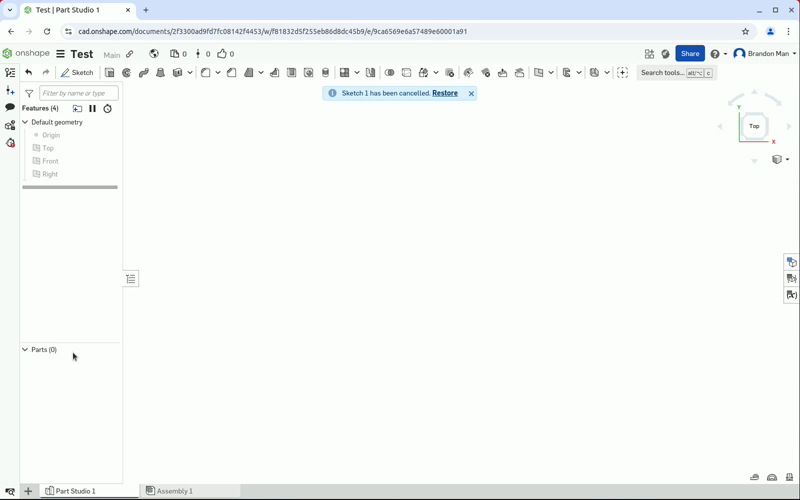
key(up)
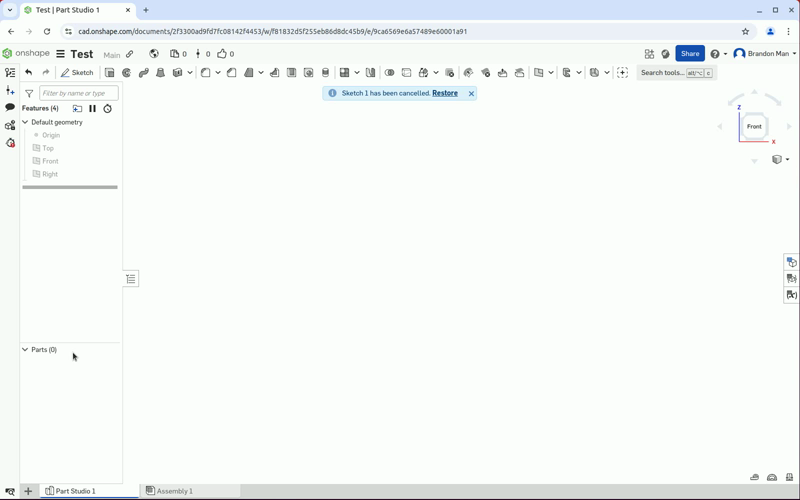
key_up(shift)
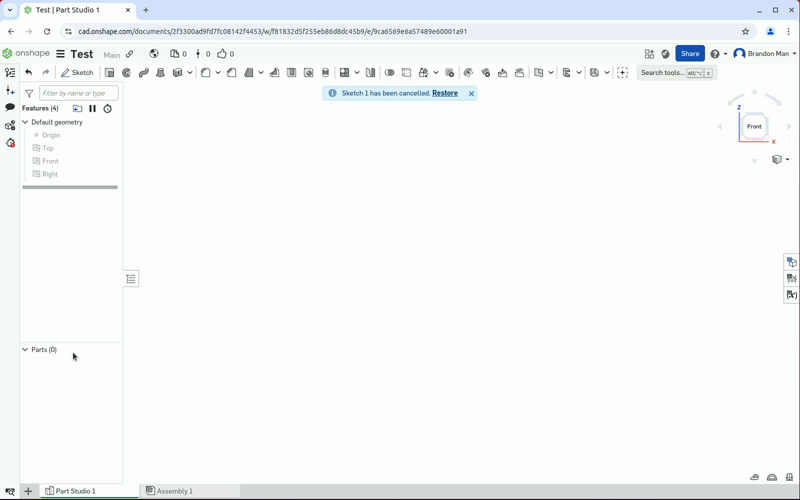
mouse_move(73, 352)
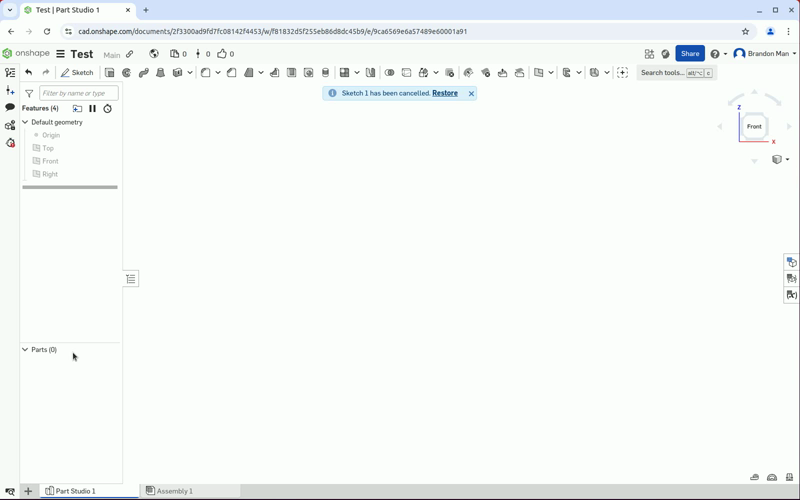
key(shift+y)
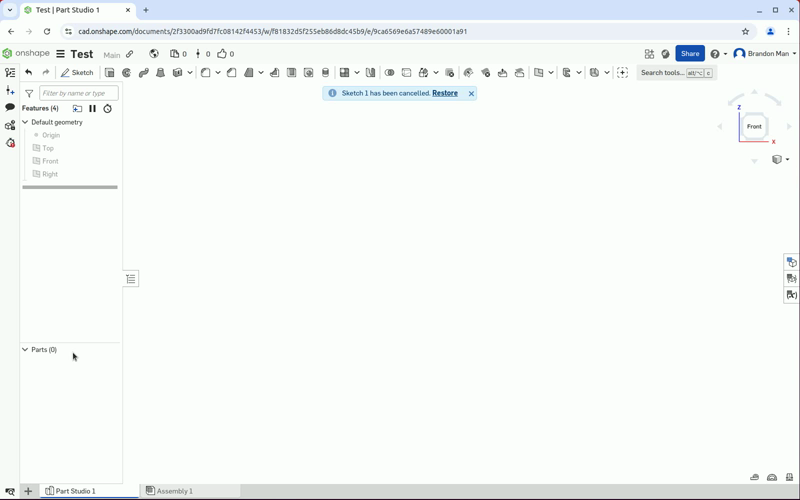
key(shift+s)
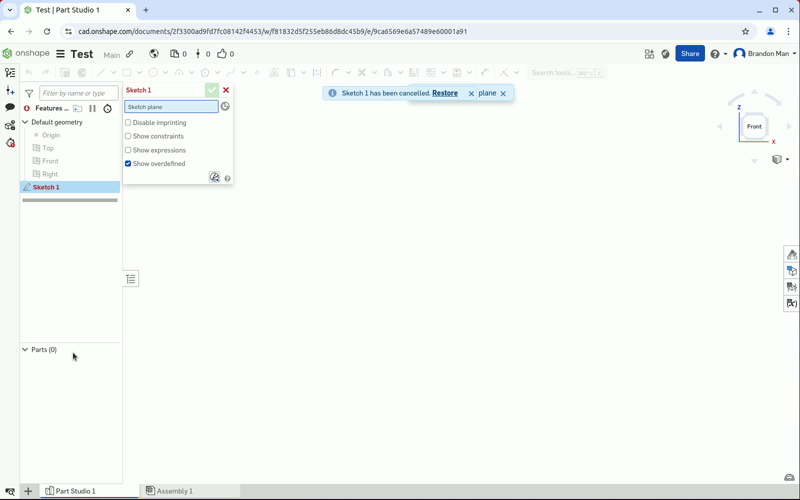
mouse_move(73, 163)
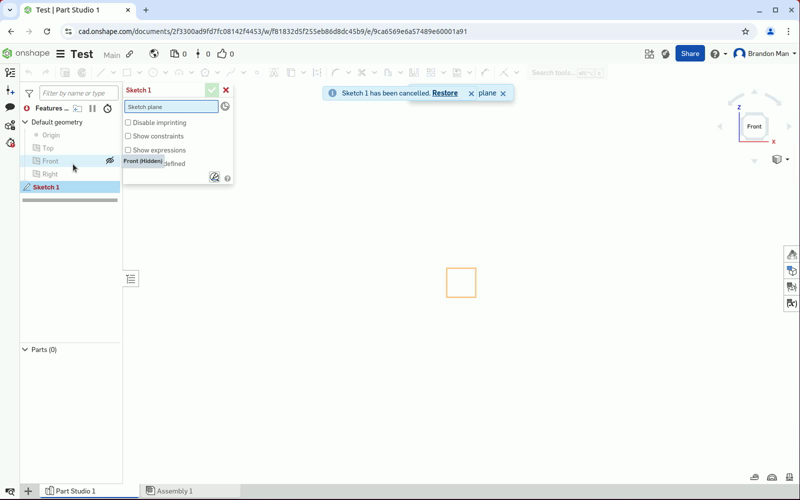
click(73, 163)
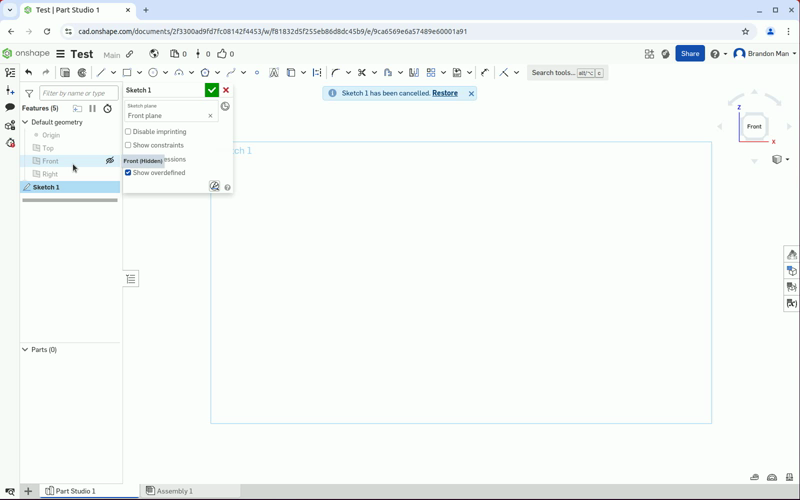
mouse_move(73, 352)
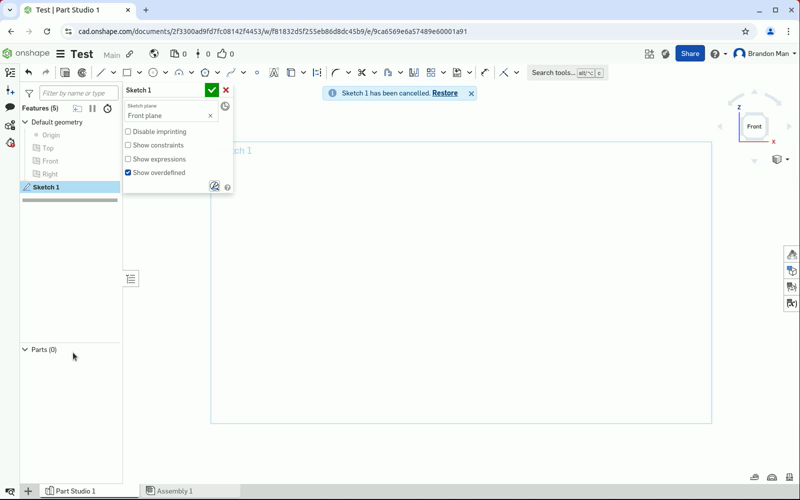
key(y)
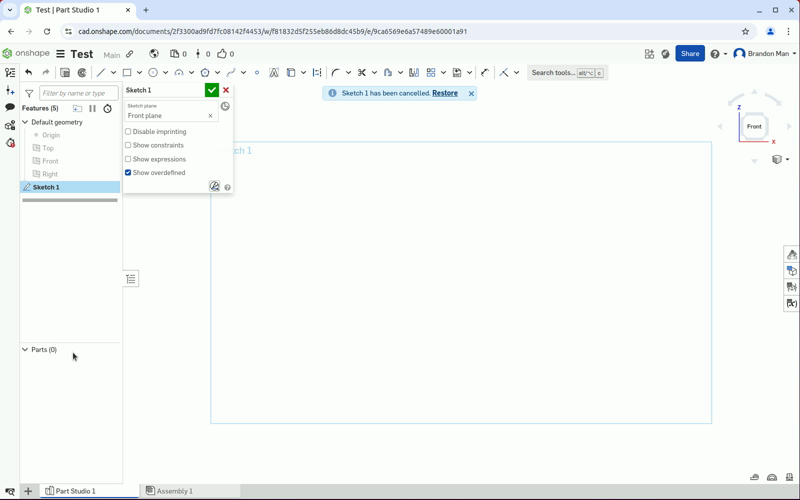
key(c)
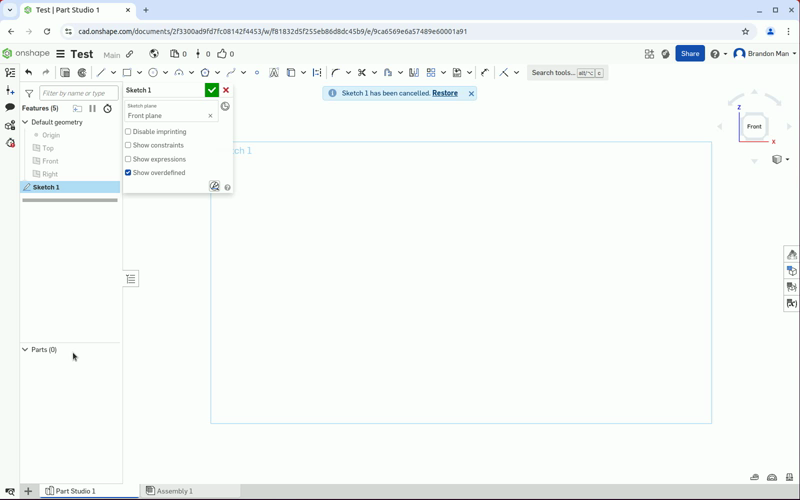
key_down(shift)
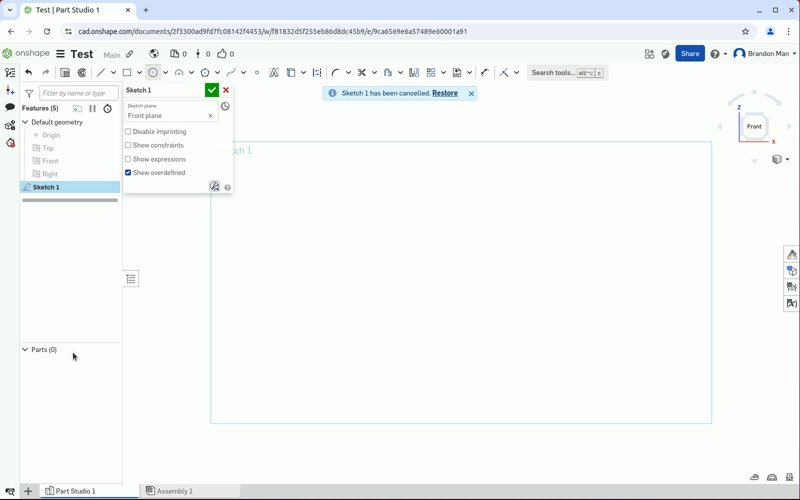
mouse_move(461, 282)
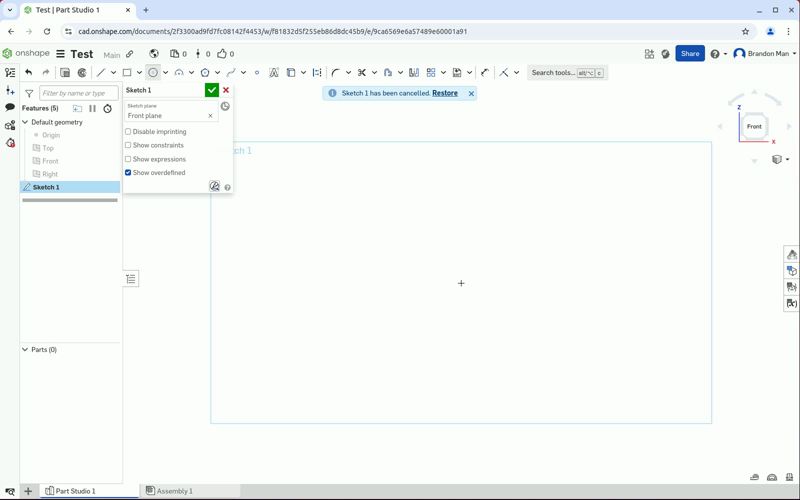
click(461, 282)
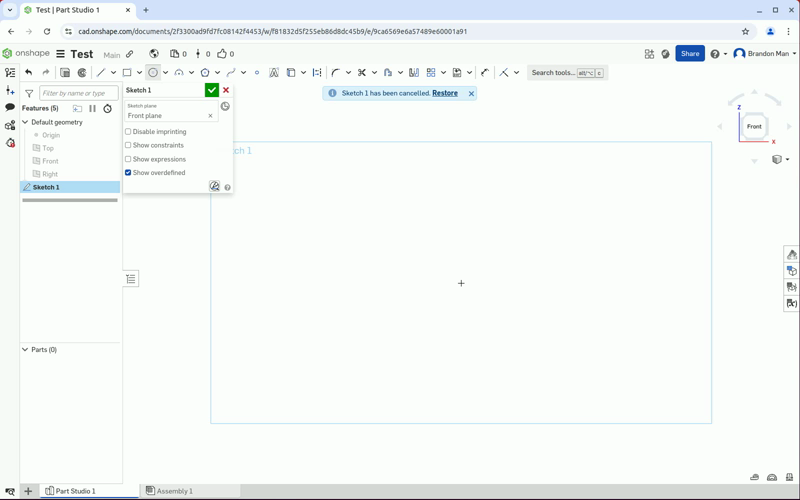
key_up(shift)
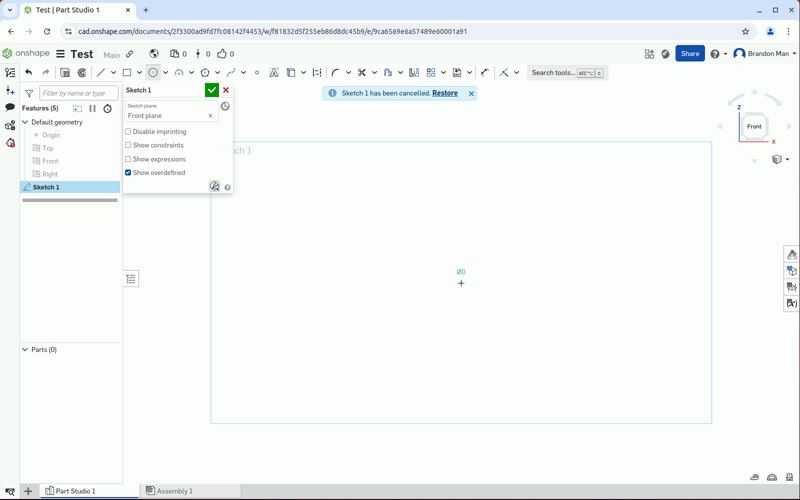
mouse_move(574, 282)
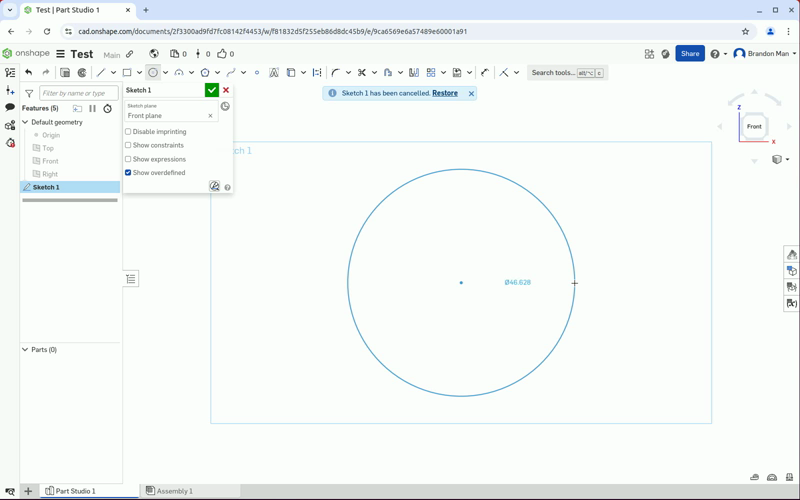
click(574, 282)
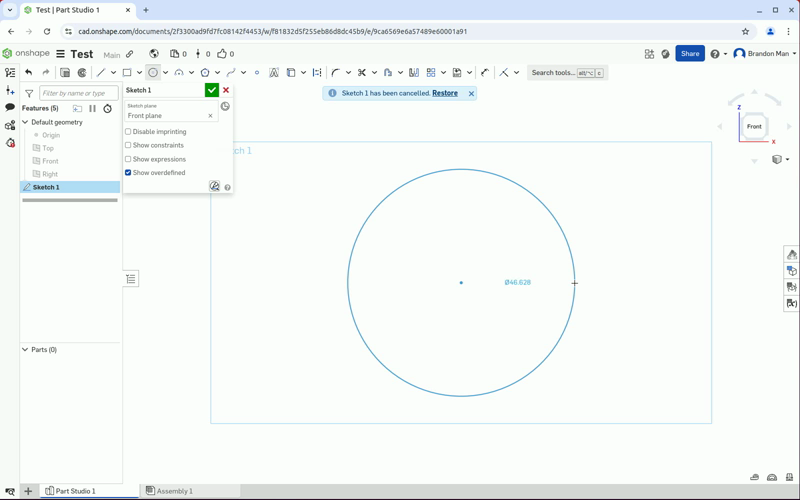
key(esc)
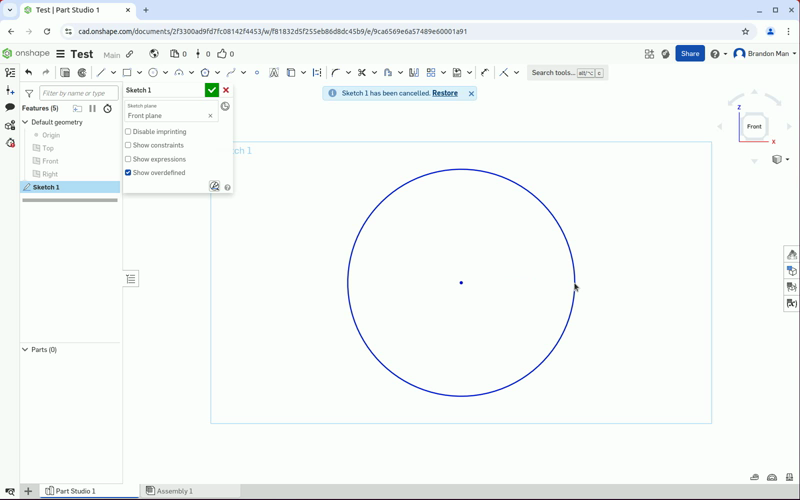
key(c)
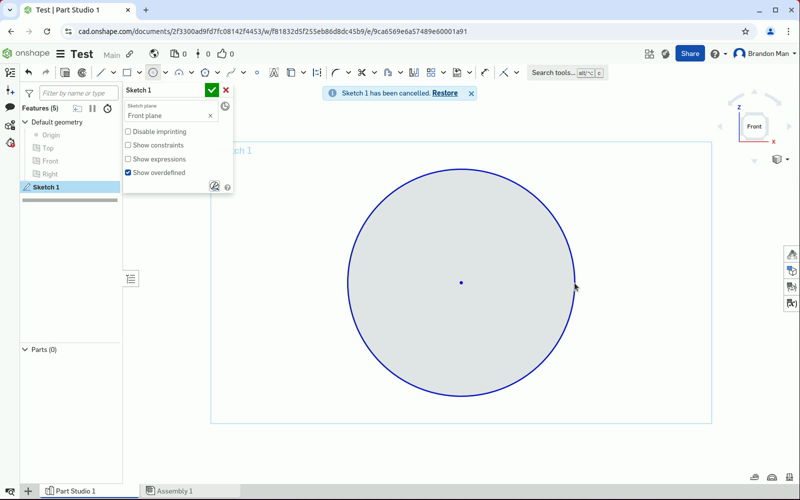
key_down(shift)
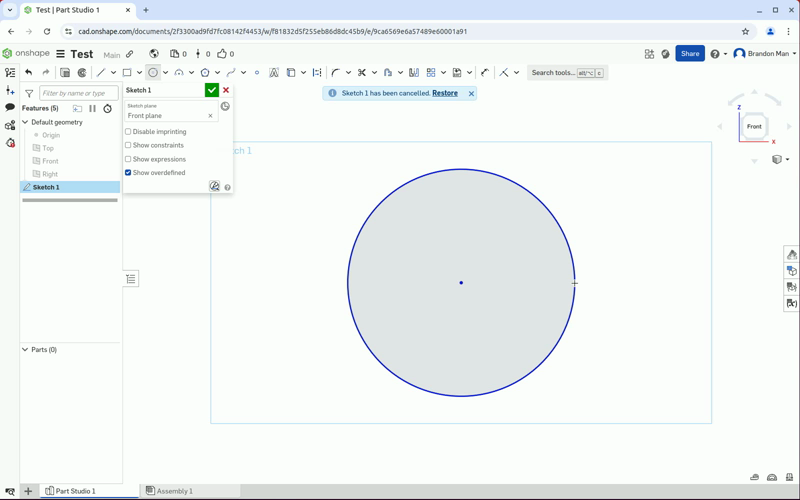
mouse_move(461, 282)
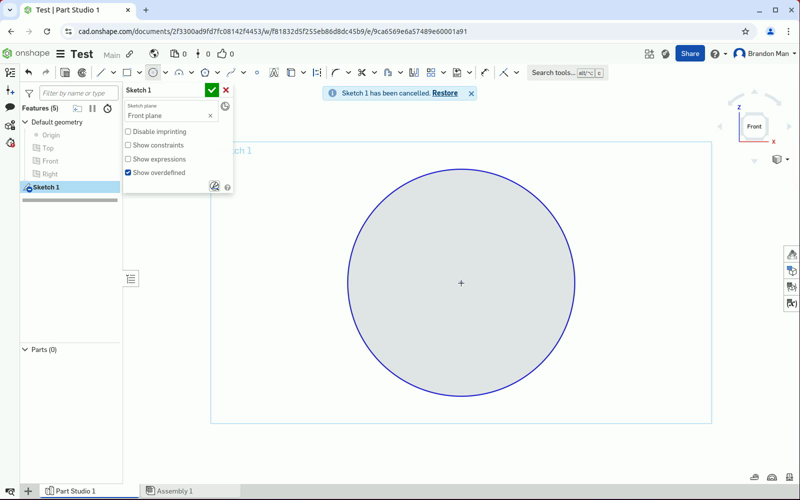
click(461, 282)
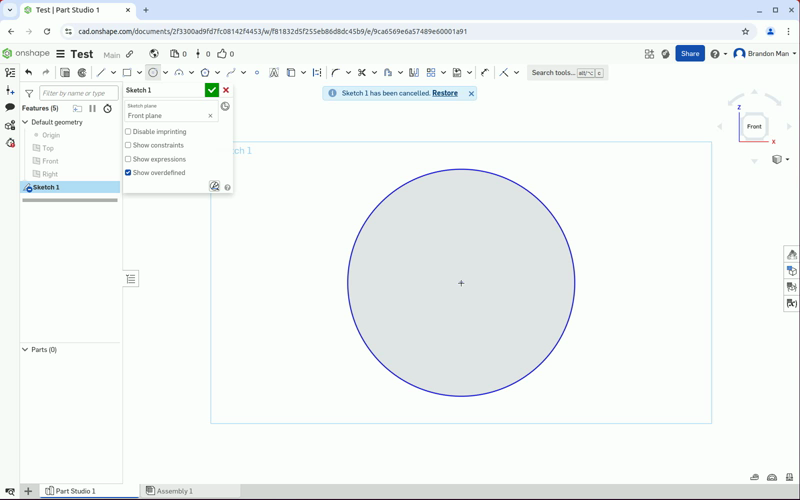
key_up(shift)
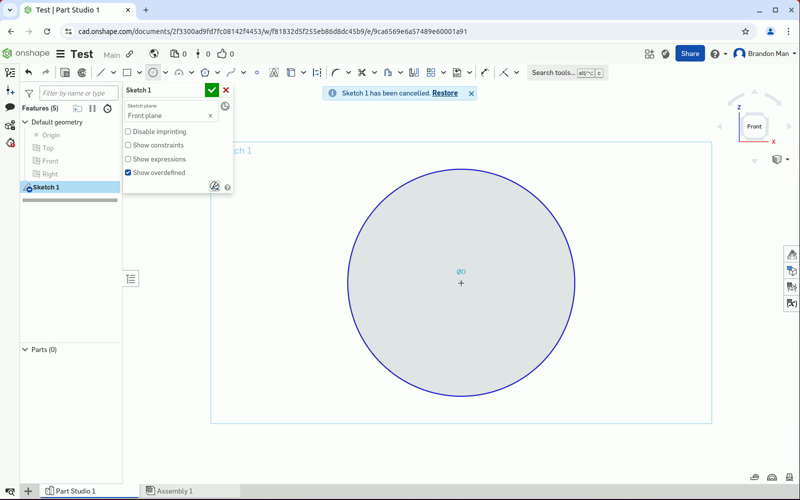
mouse_move(503, 282)
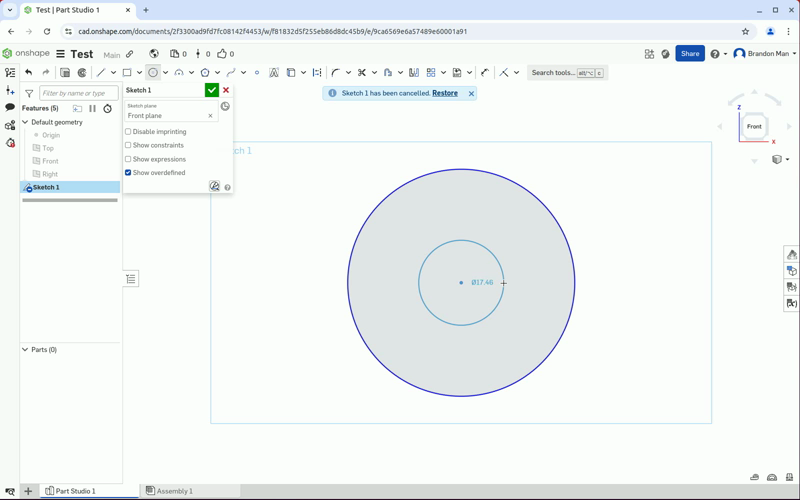
click(503, 282)
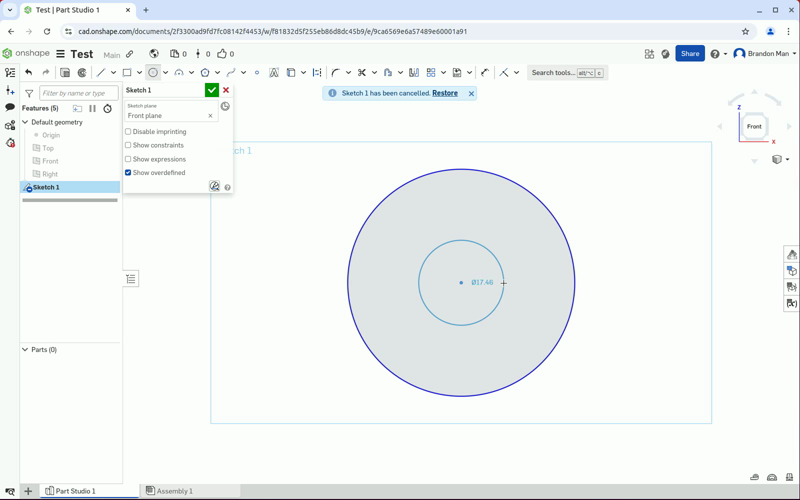
key(esc)
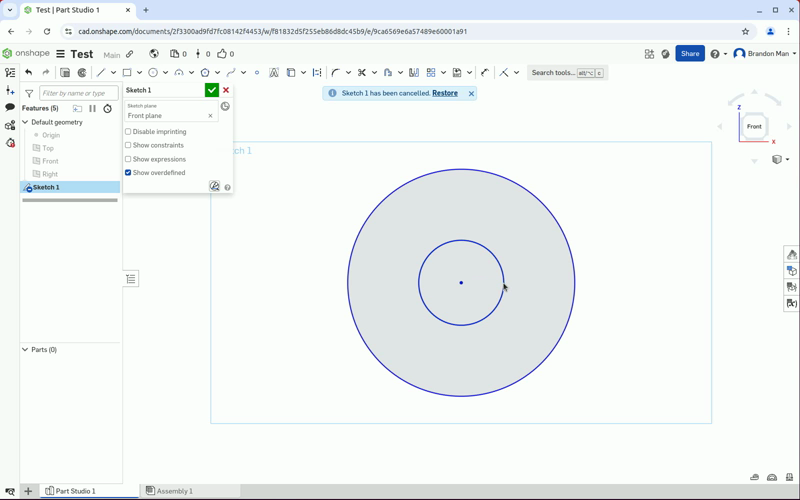
mouse_move(470, 347)
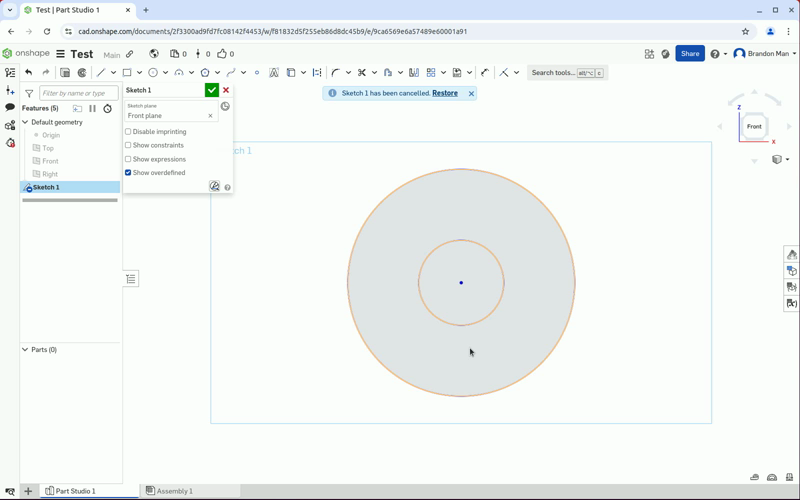
click(470, 347)
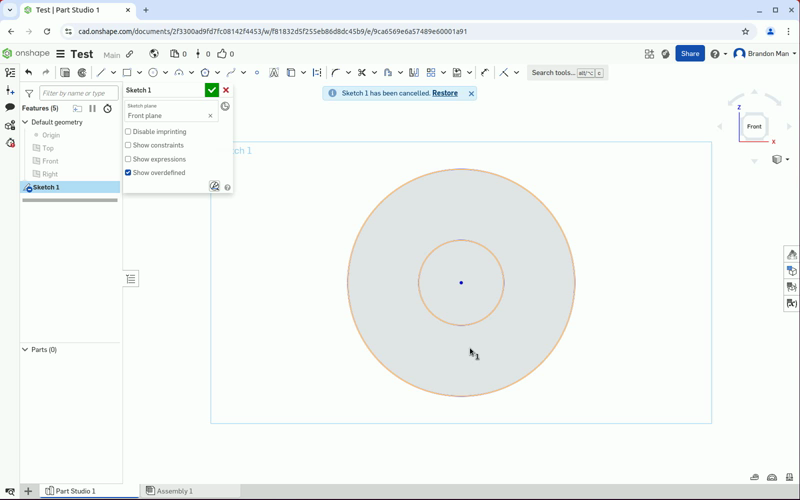
mouse_move(73, 352)
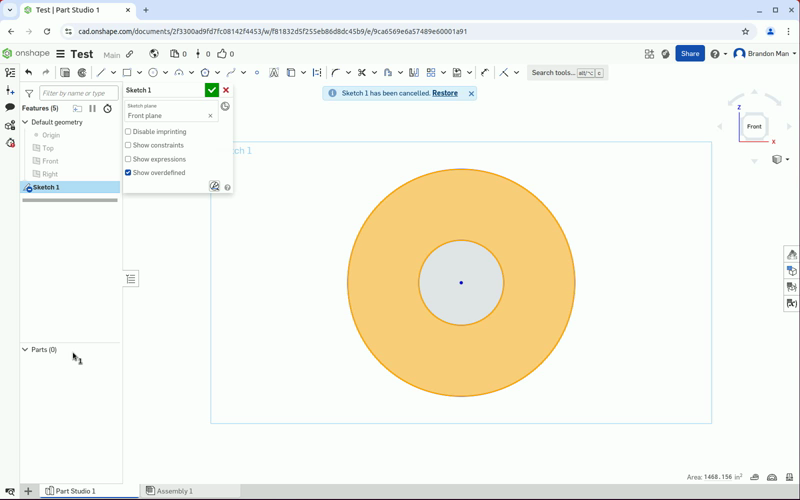
key(shift+y)
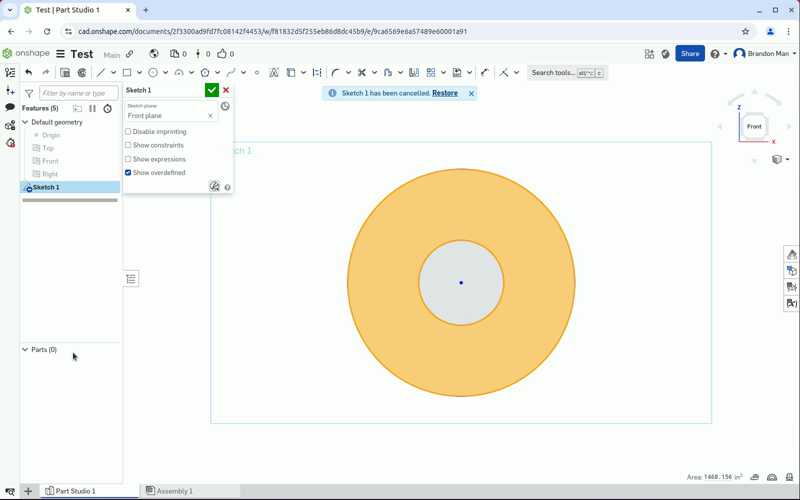
key(shift+e)
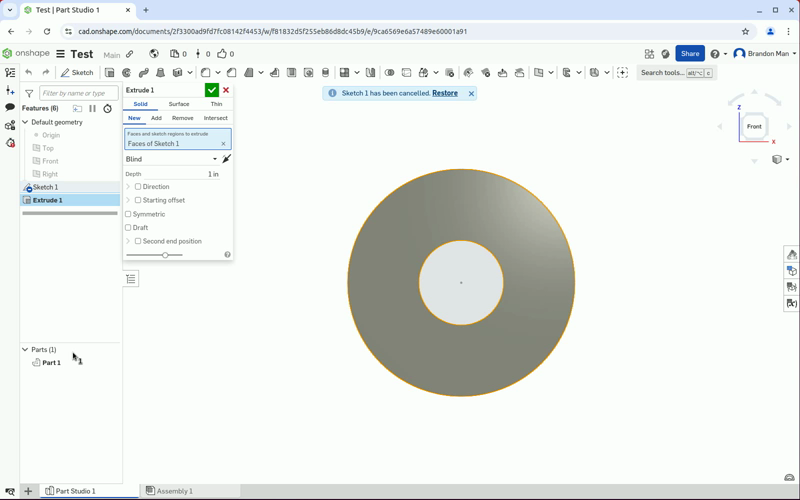
mouse_move(143, 106)
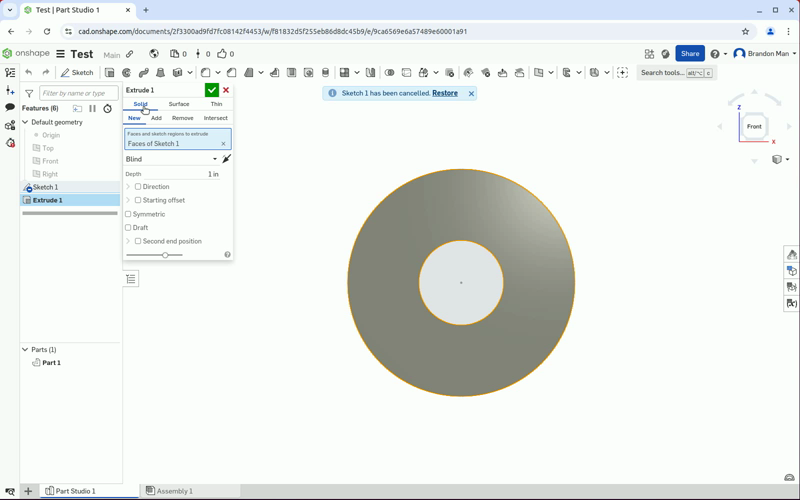
click(143, 106)
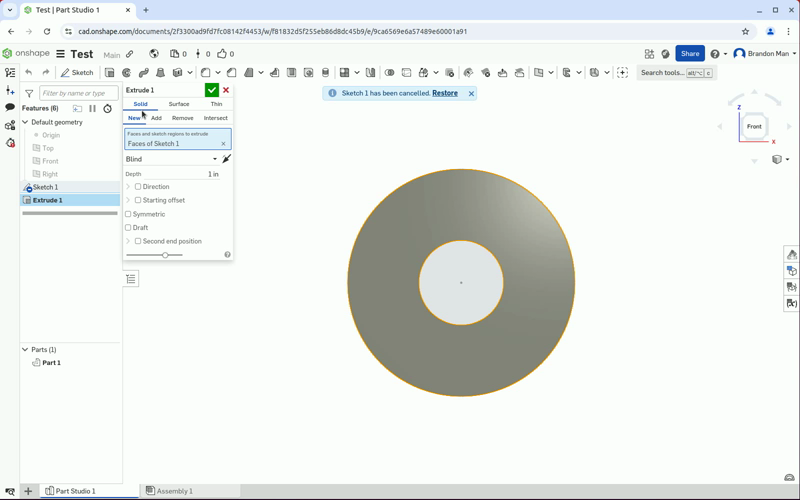
mouse_move(137, 120)
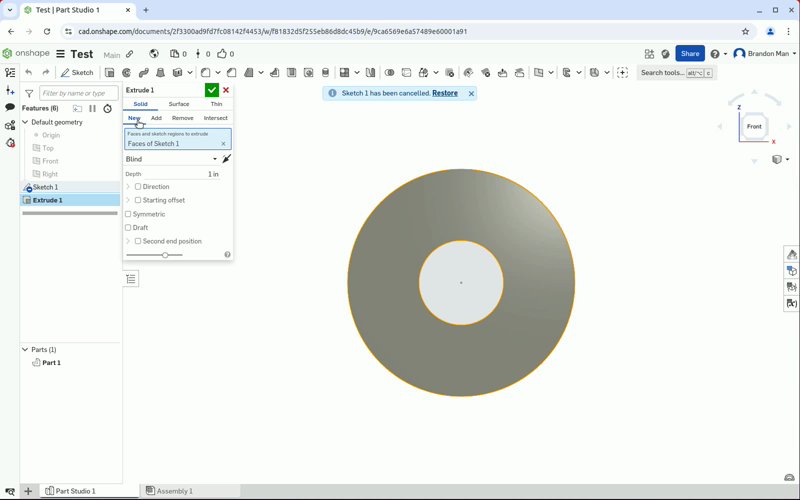
click(137, 120)
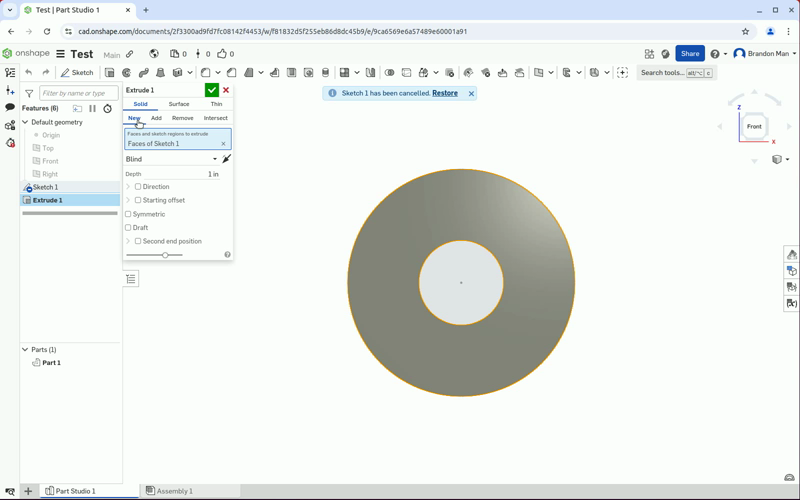
key(tab, 4)
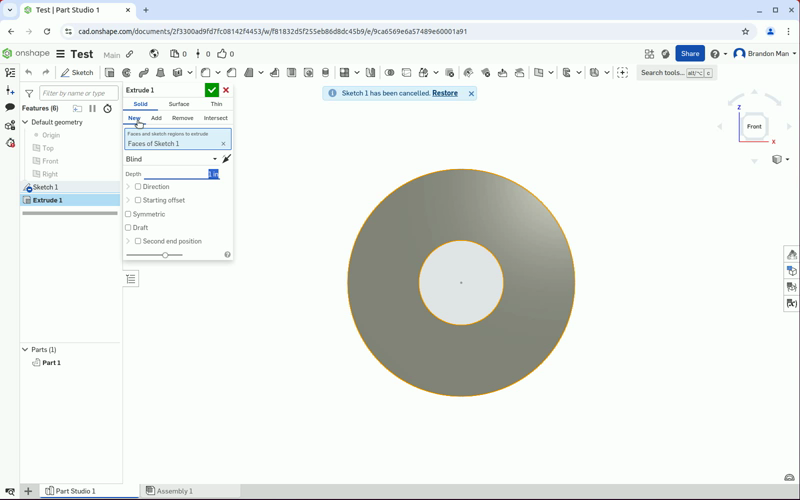
text(4.574)
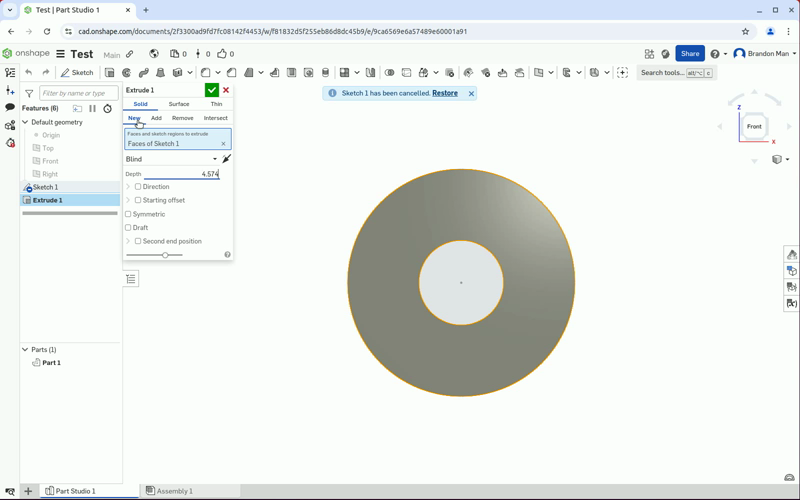
key(enter)
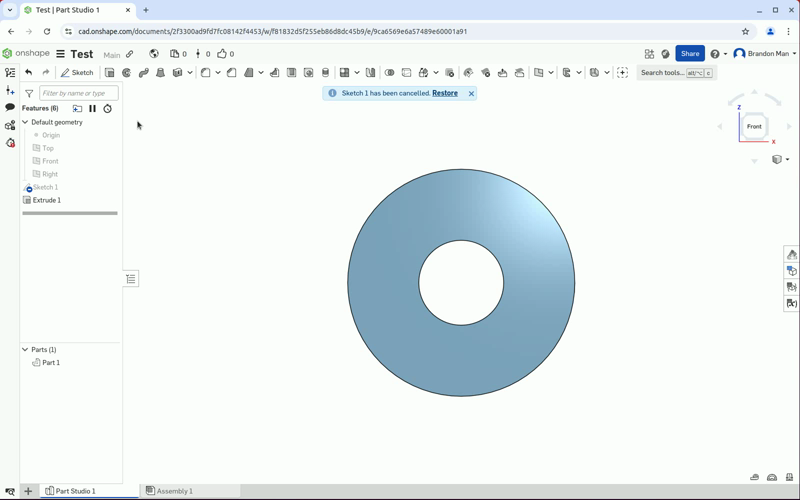
key(shift+h)
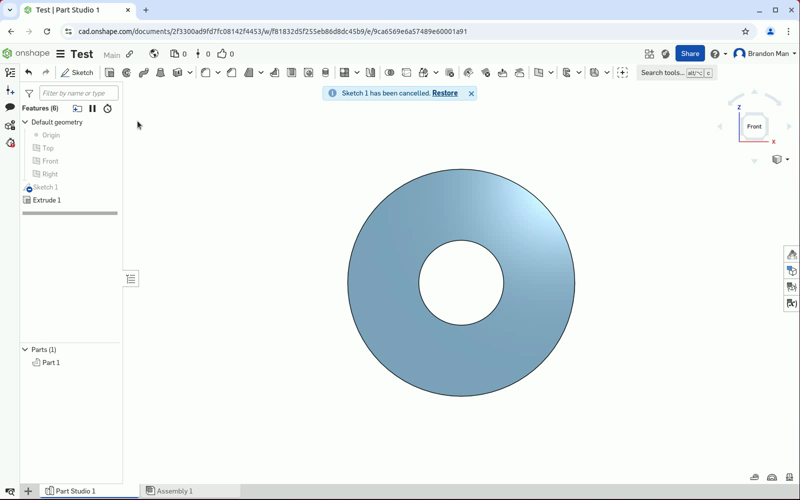
key(shift+h)
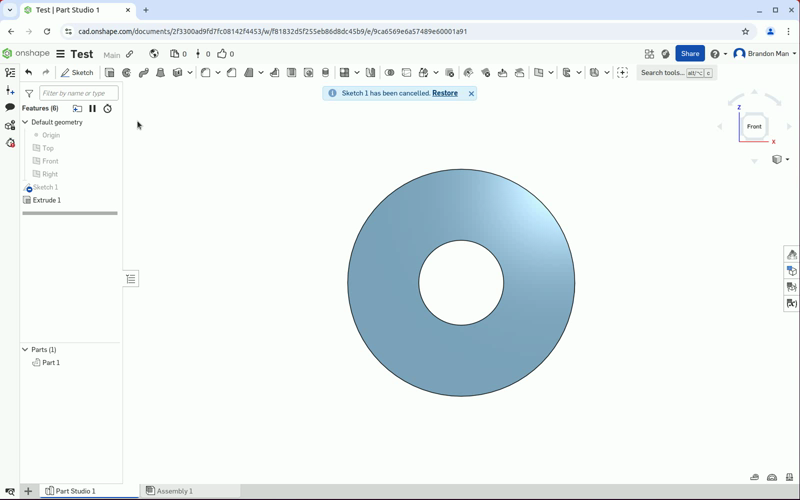
mouse_move(73, 189)
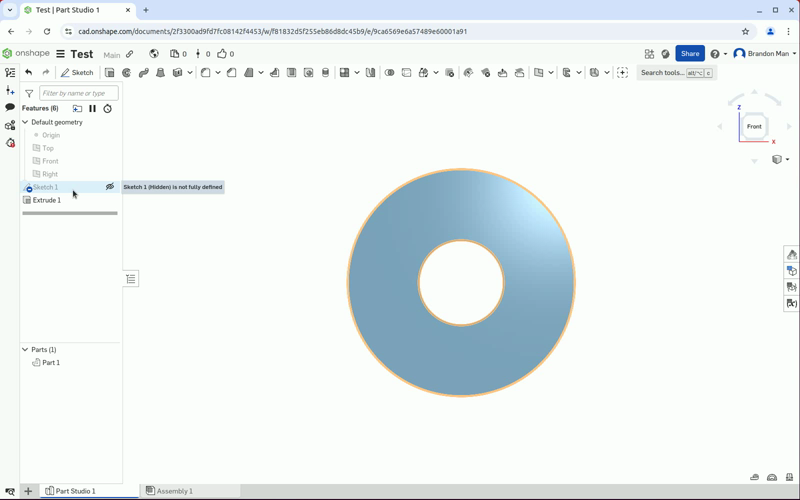
click(73, 189)
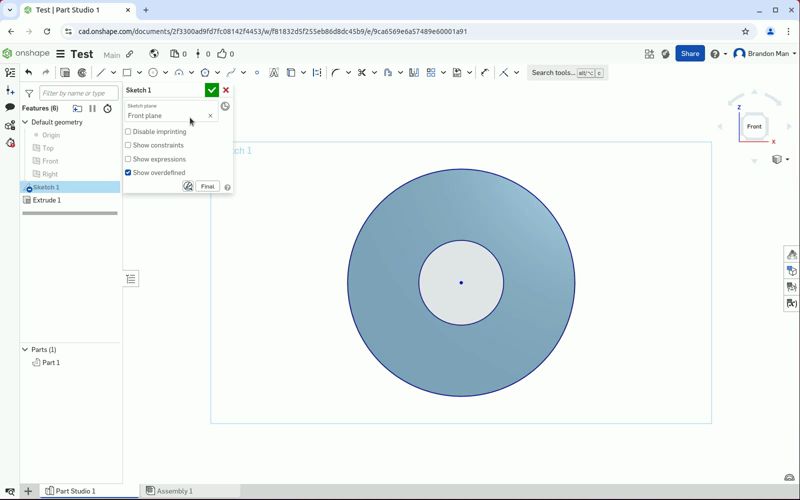
mouse_move(229, 92)
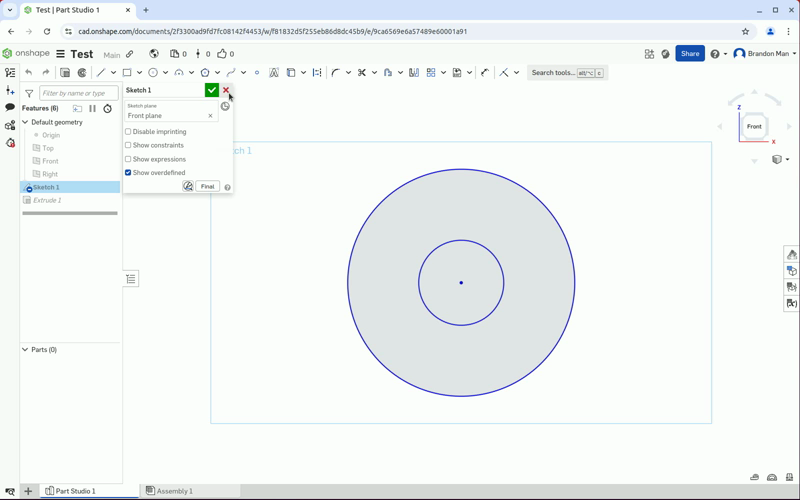
click(229, 92)
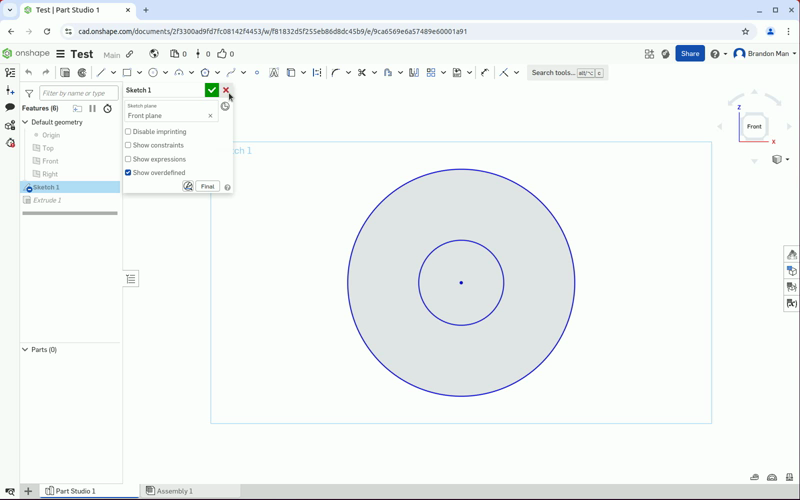
key(shift+s)
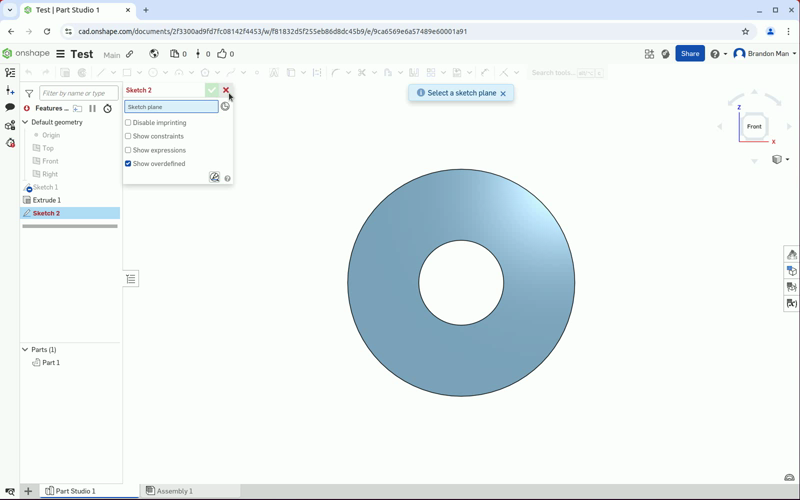
mouse_move(73, 163)
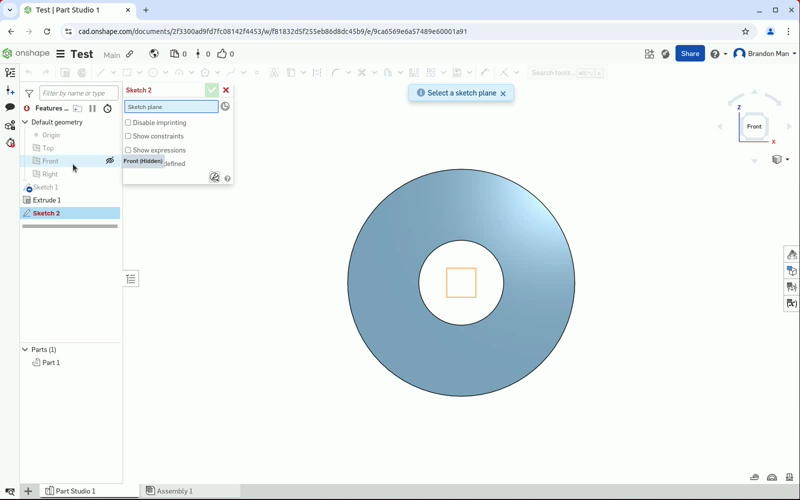
click(73, 163)
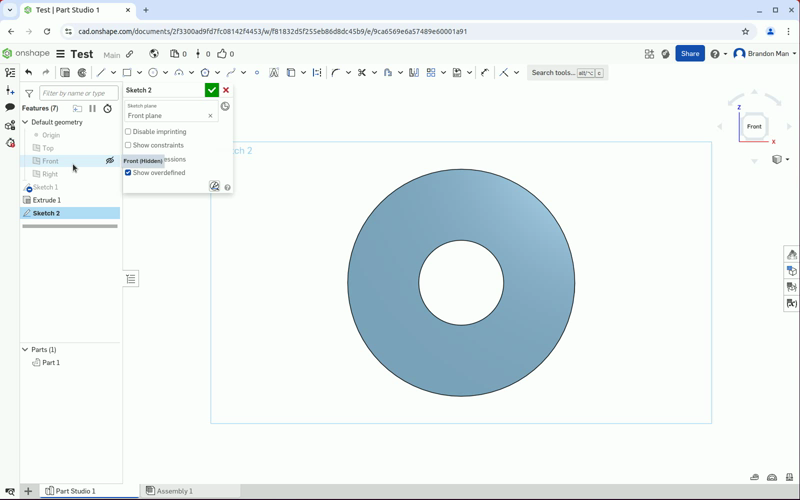
mouse_move(73, 352)
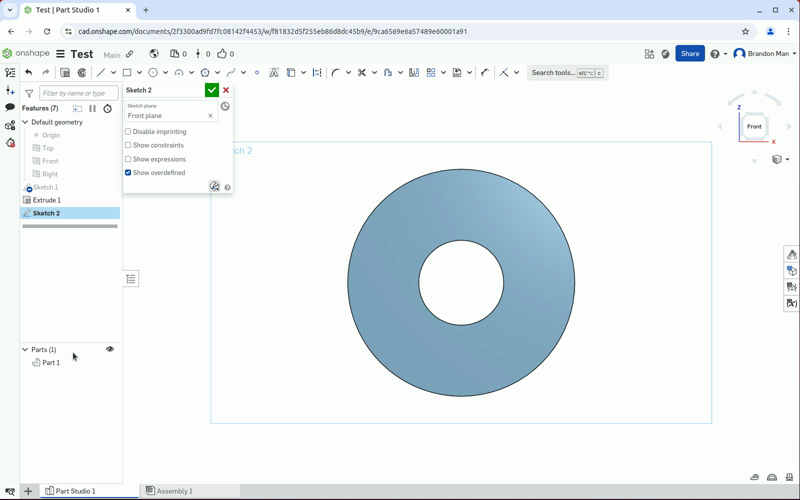
key(y)
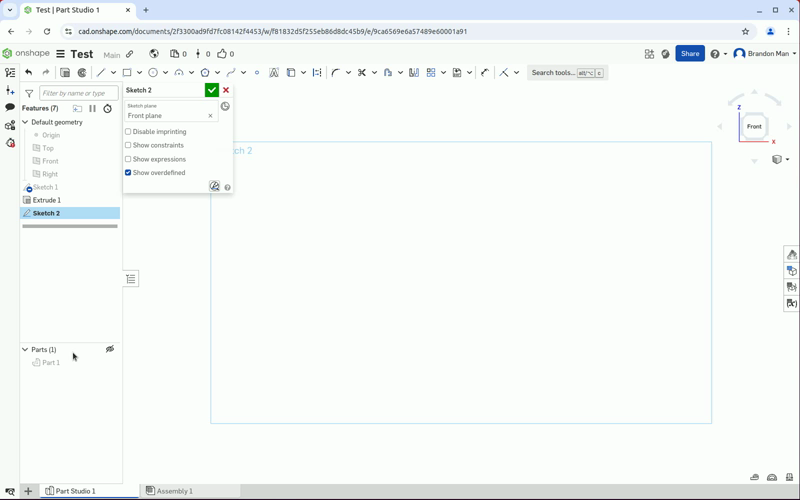
key(c)
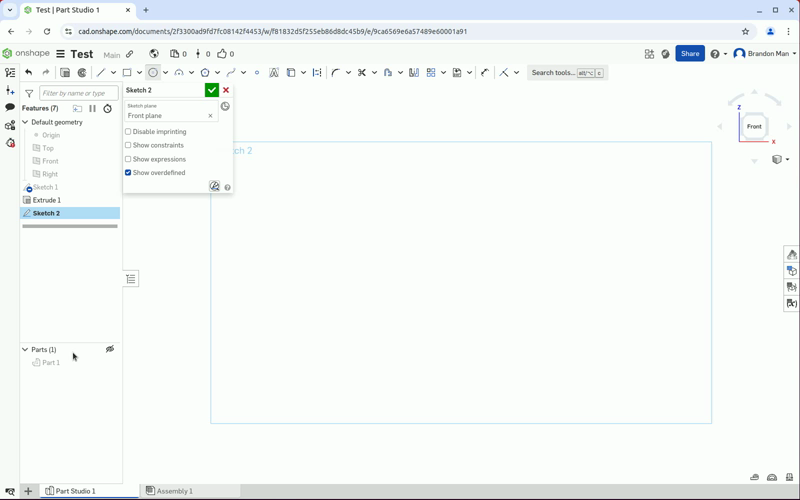
key_down(shift)
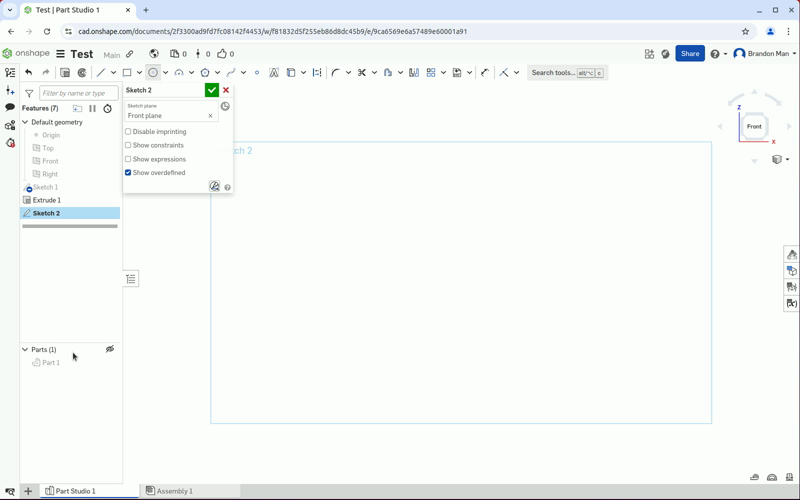
mouse_move(461, 282)
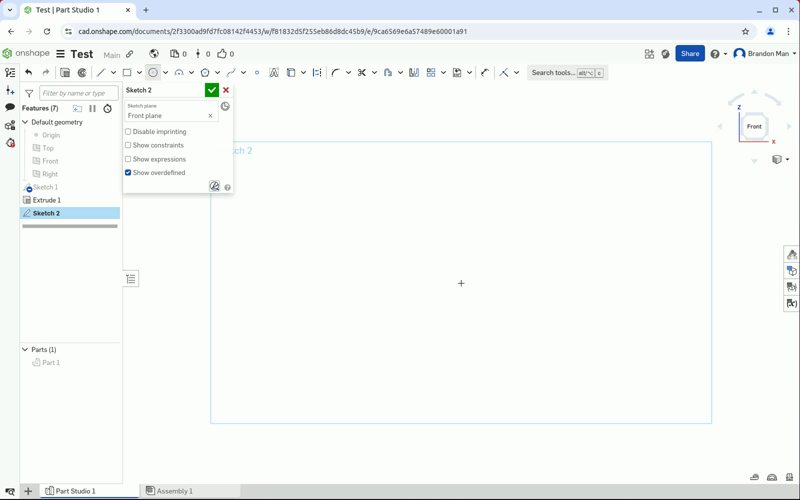
click(461, 282)
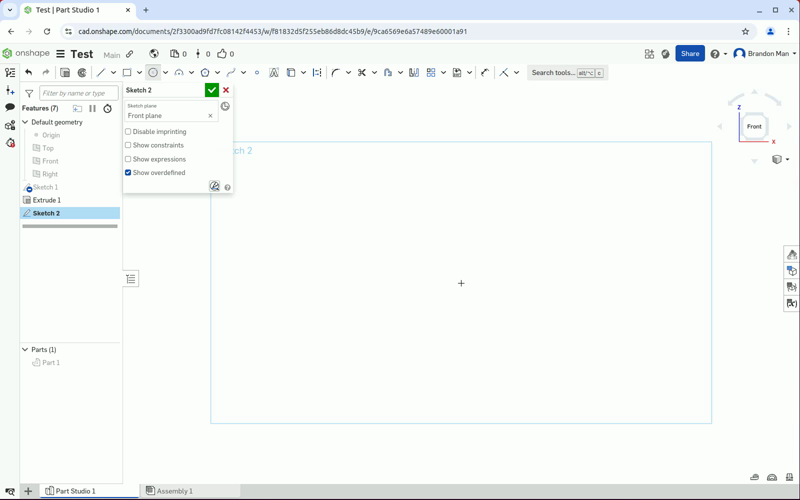
key_up(shift)
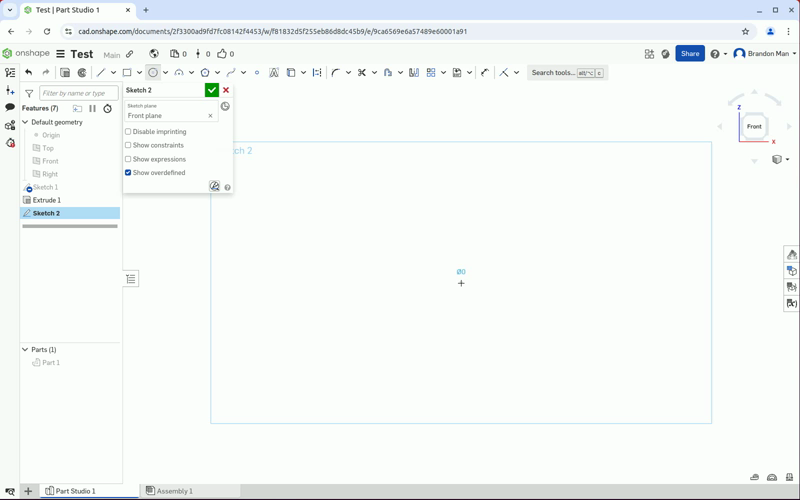
mouse_move(505, 282)
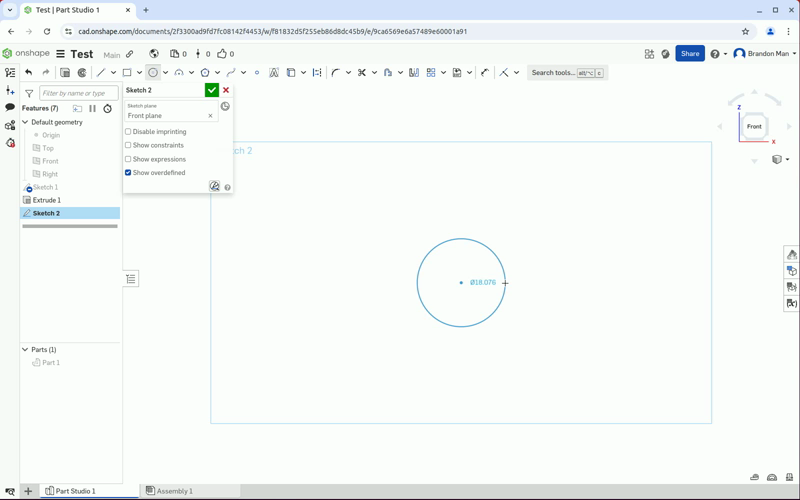
click(505, 282)
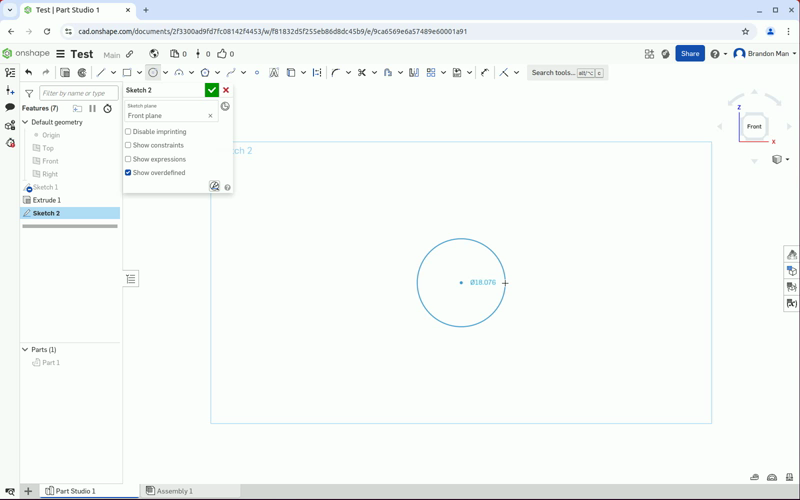
key(esc)
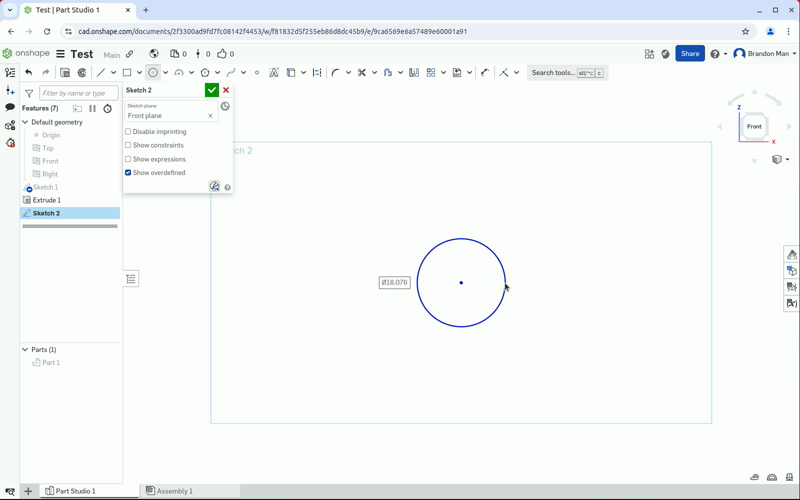
key(c)
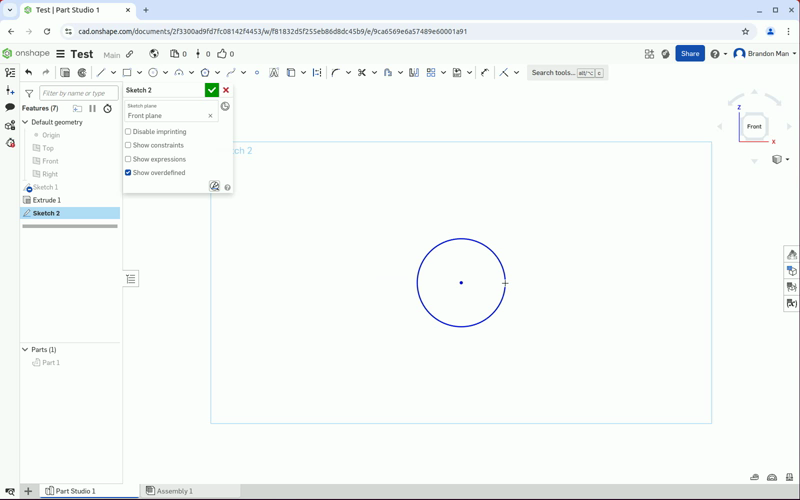
key_down(shift)
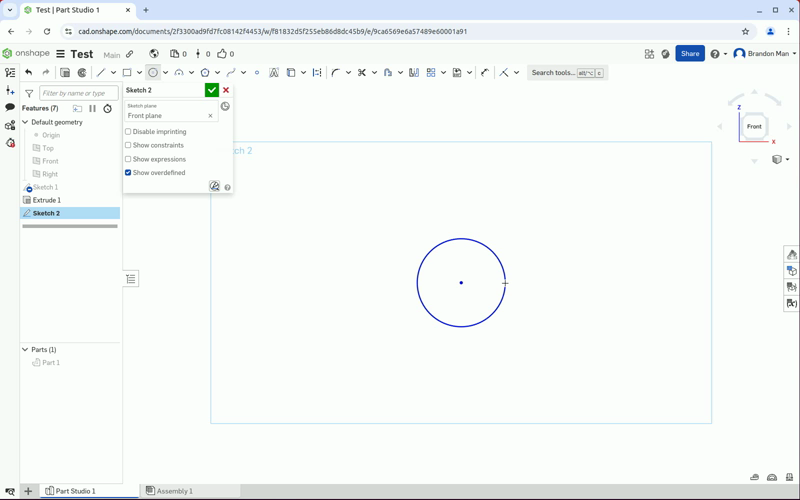
mouse_move(461, 282)
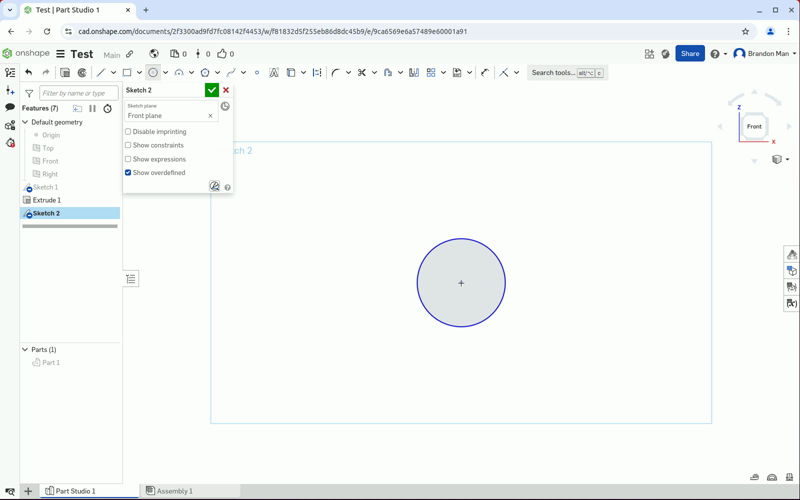
click(461, 282)
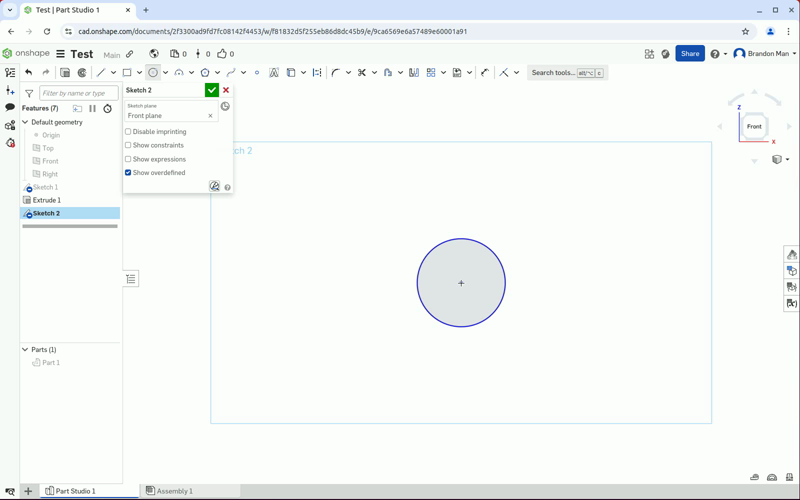
key_up(shift)
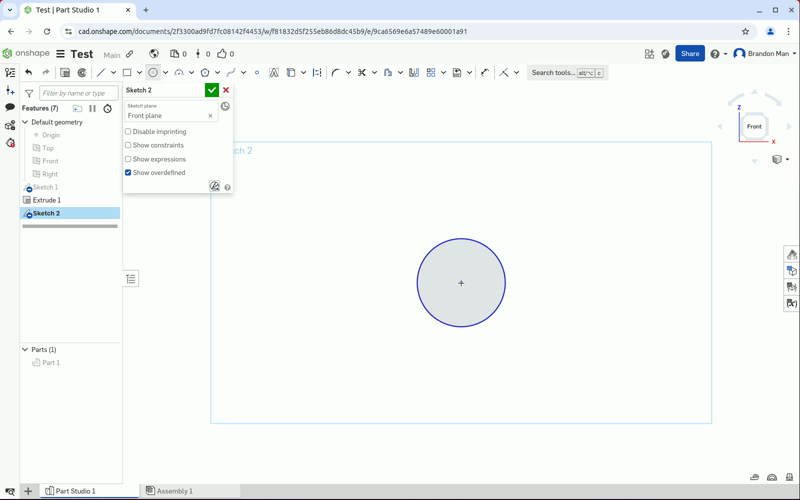
mouse_move(479, 282)
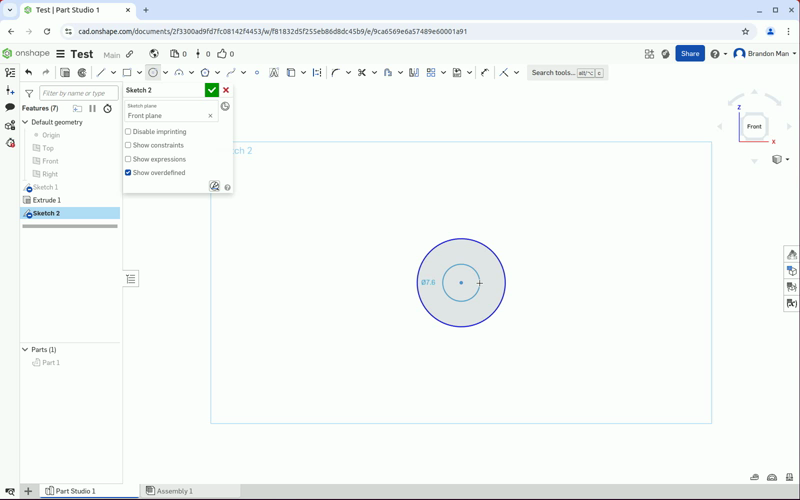
click(479, 282)
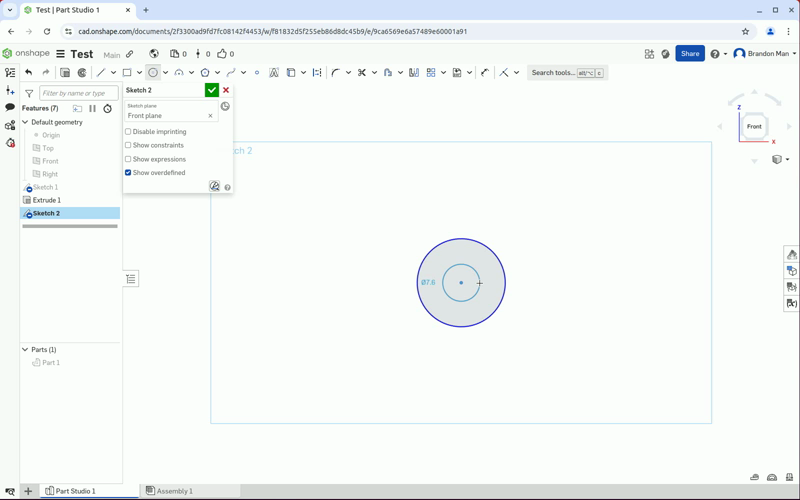
key(esc)
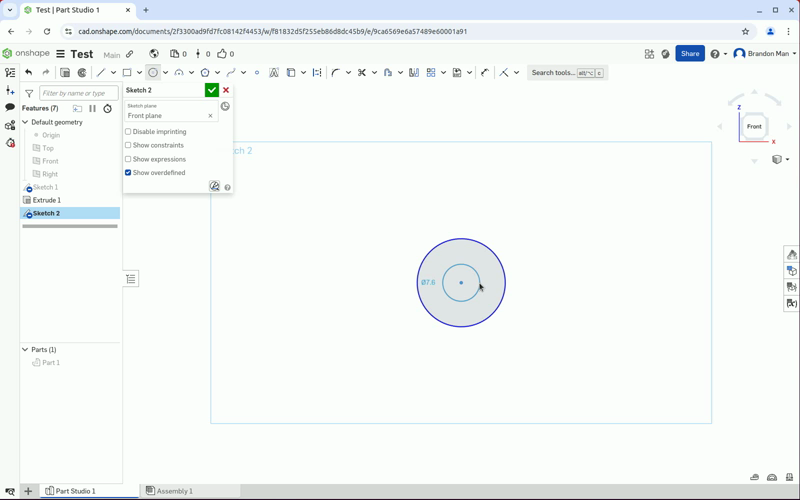
mouse_move(464, 304)
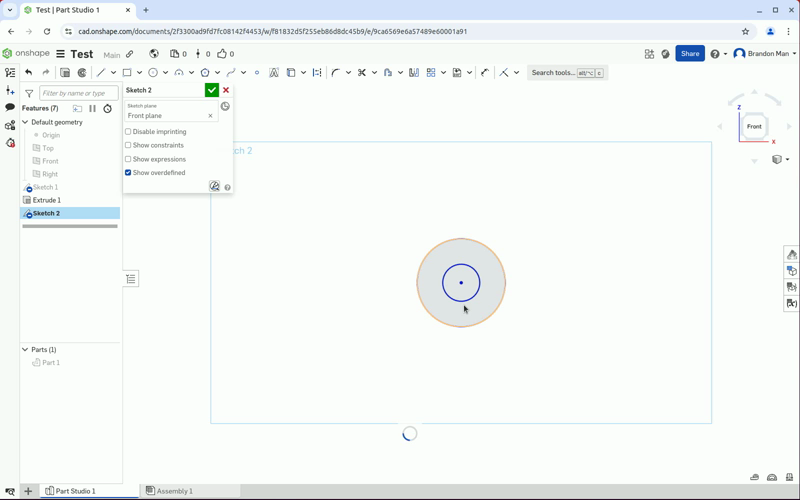
click(464, 304)
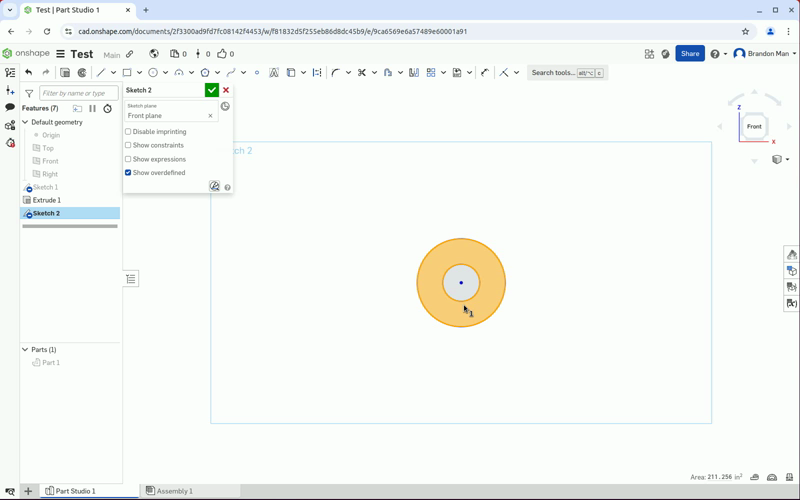
mouse_move(73, 352)
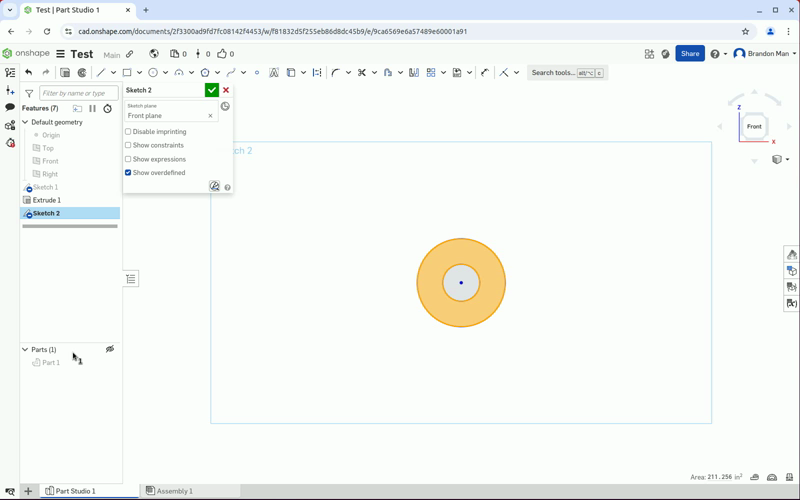
key(shift+y)
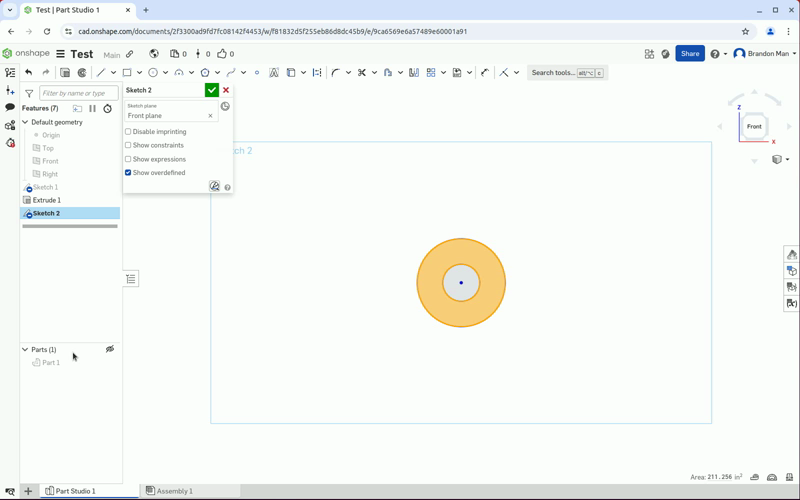
key(shift+e)
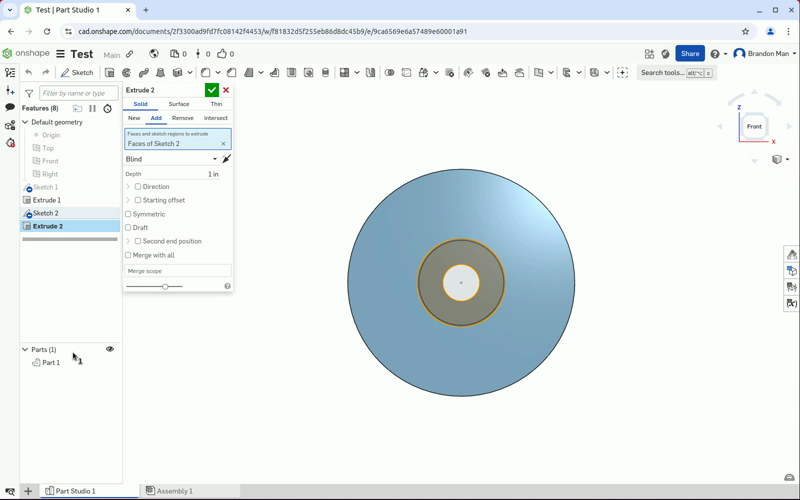
mouse_move(143, 106)
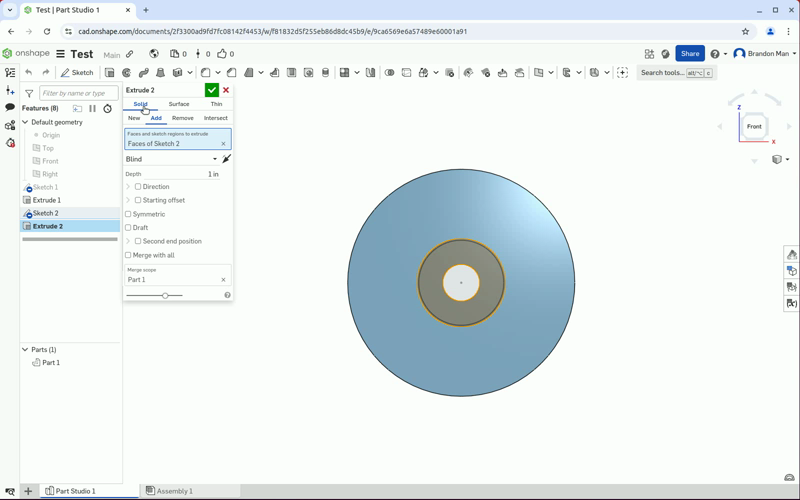
click(143, 106)
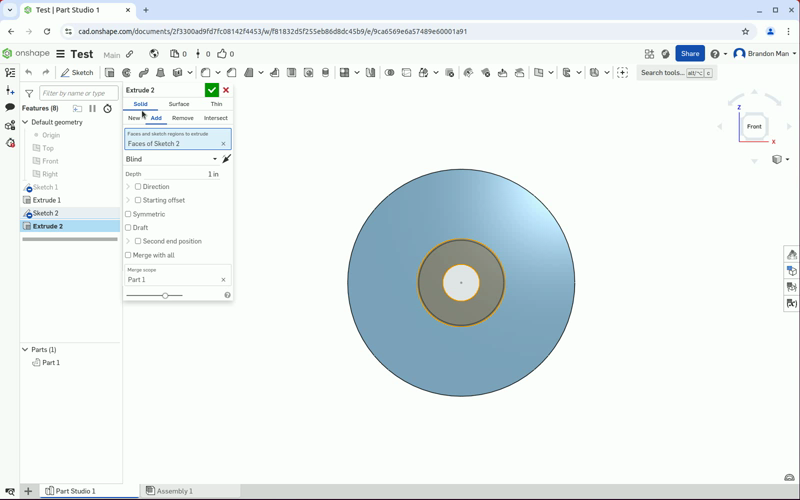
mouse_move(137, 120)
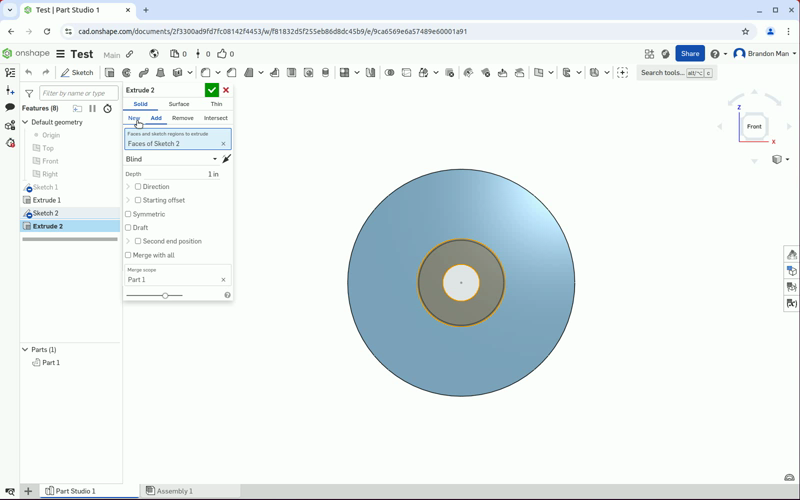
click(137, 120)
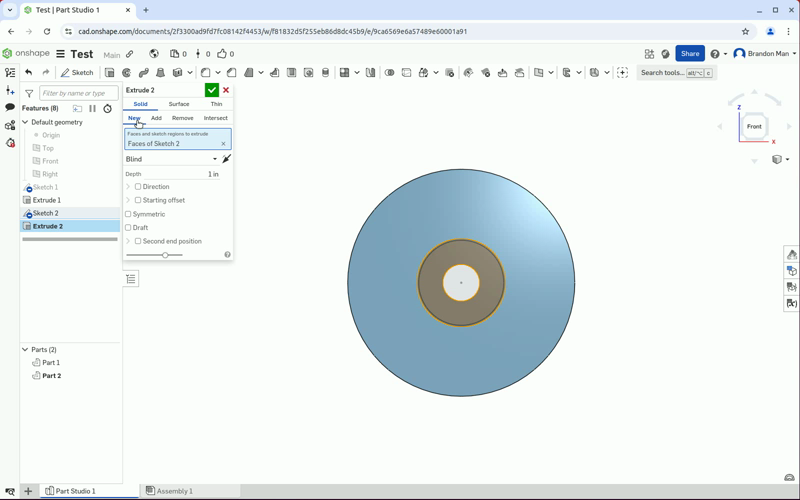
key(tab, 4)
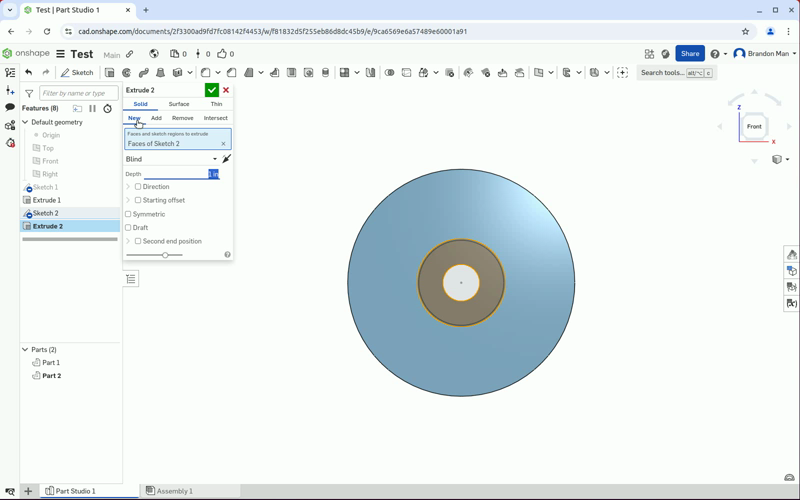
text(23.108)
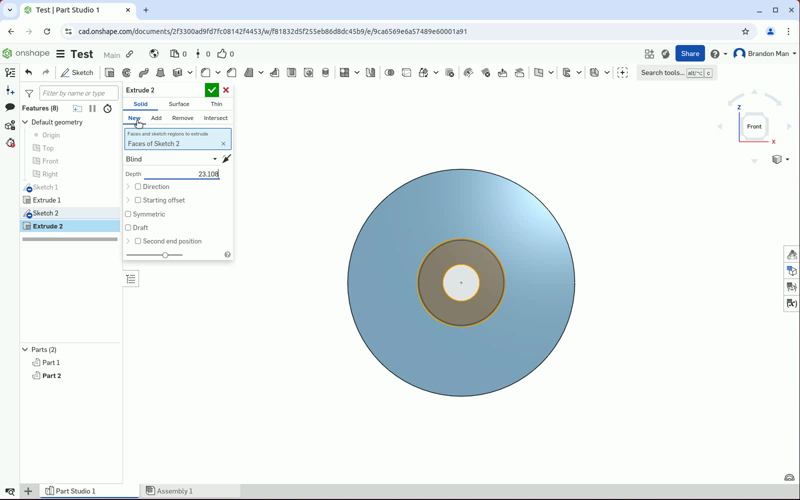
key(enter)
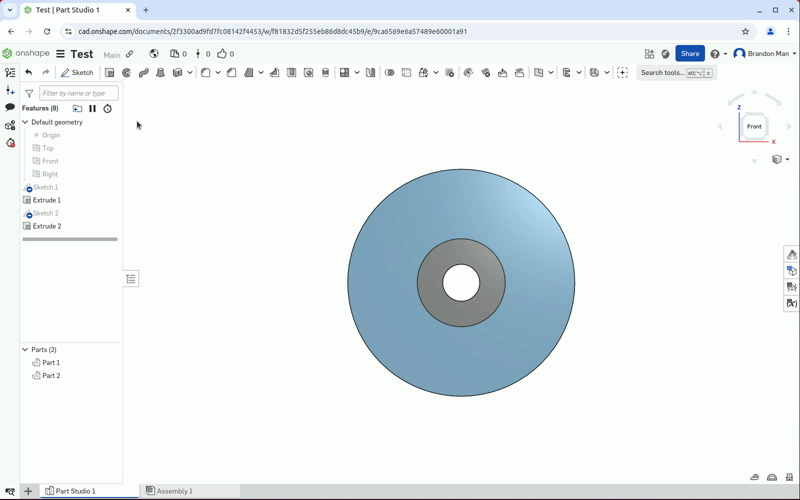
key(shift+h)
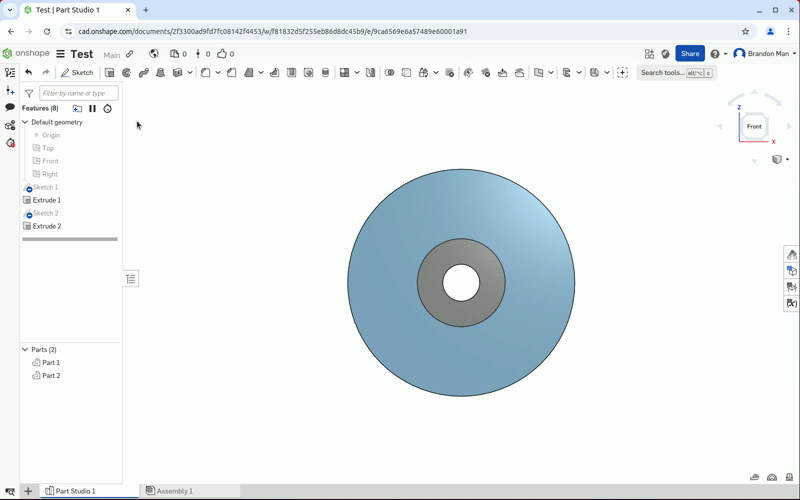
key(shift+h)
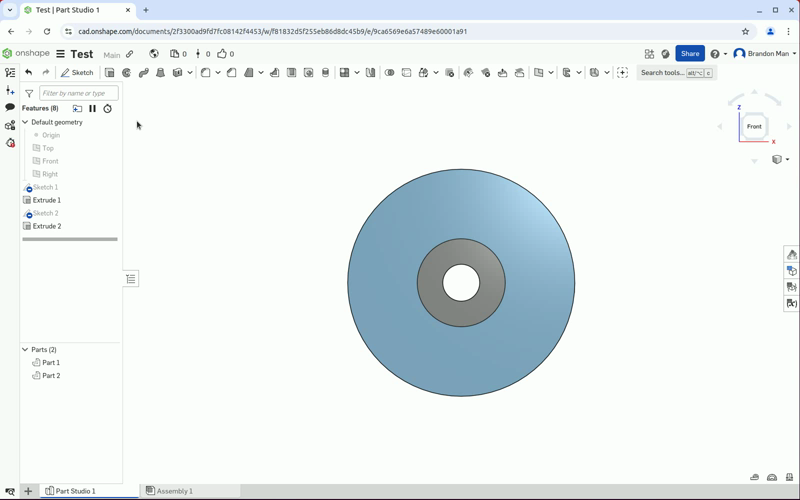
key(shift+7)
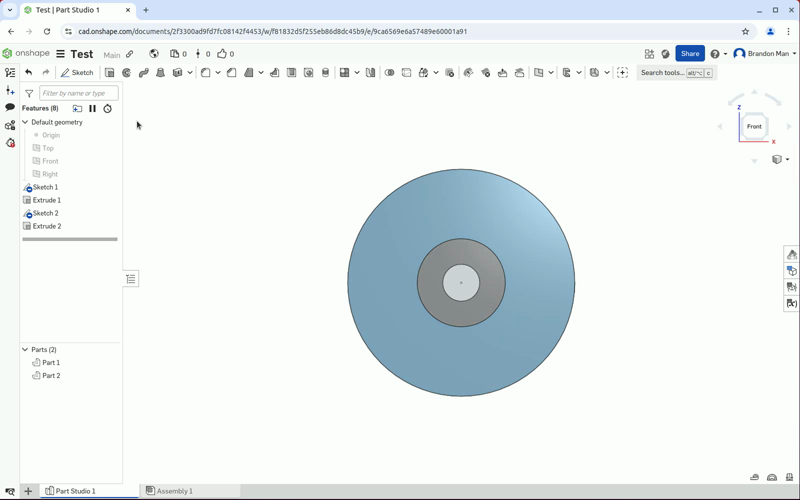
key(left, 2)
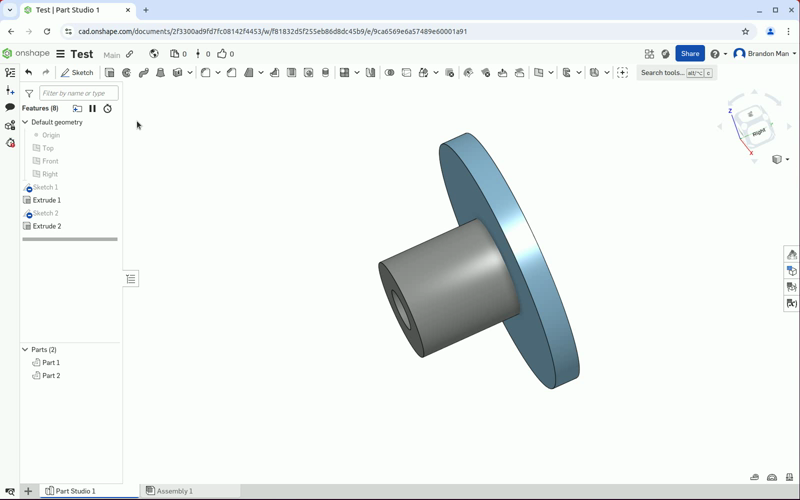
key(down, 2)
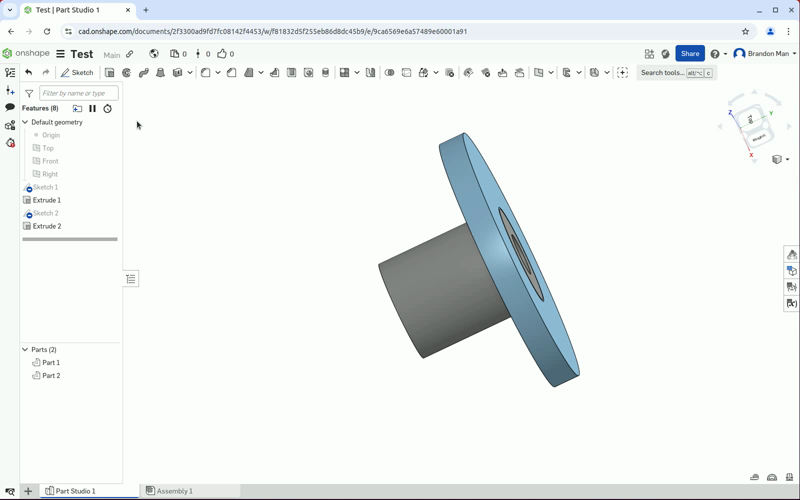
key(up, 2)
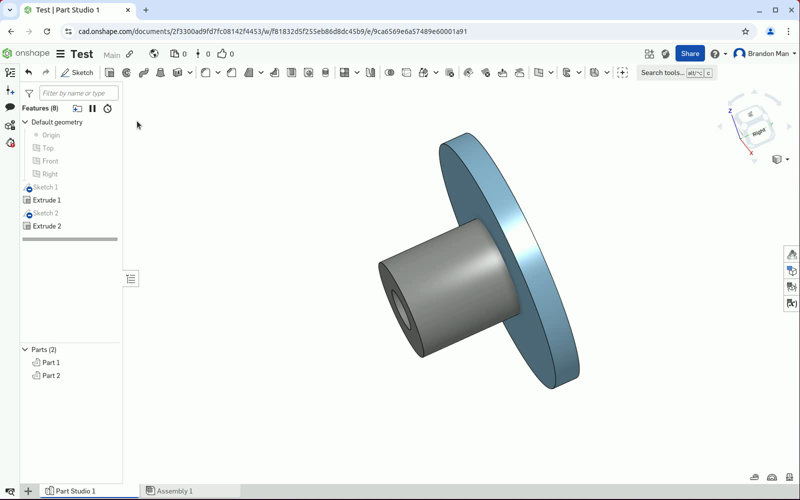
key(right, 2)
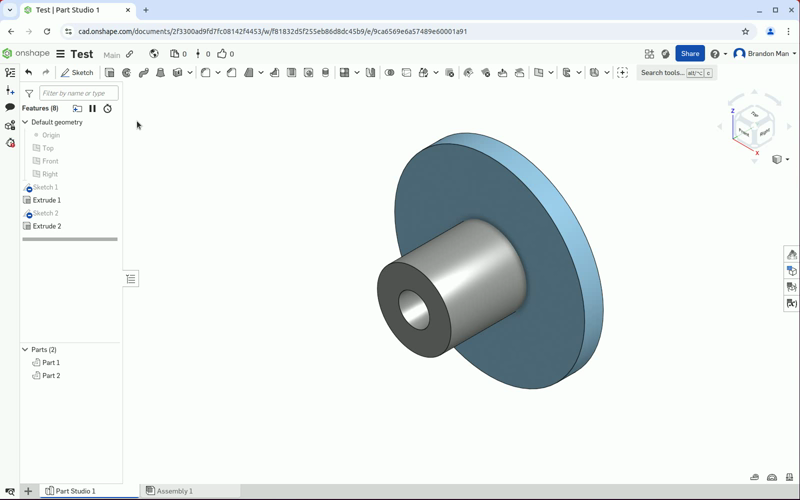
mouse_move(73, 189)
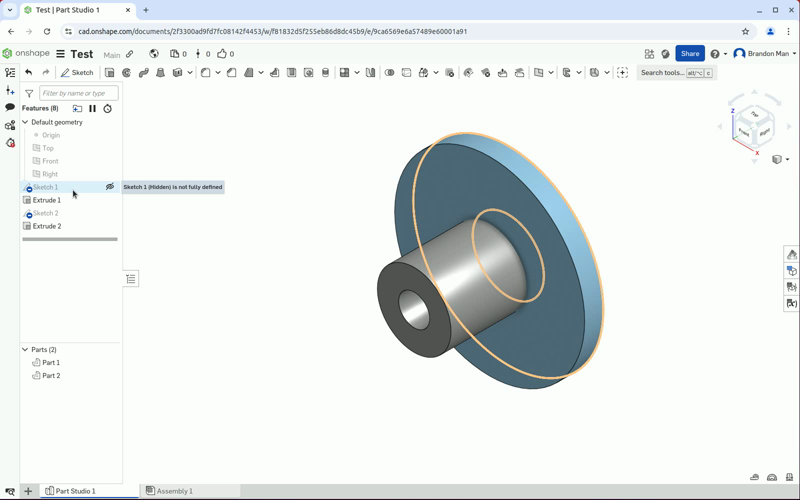
click(73, 189)